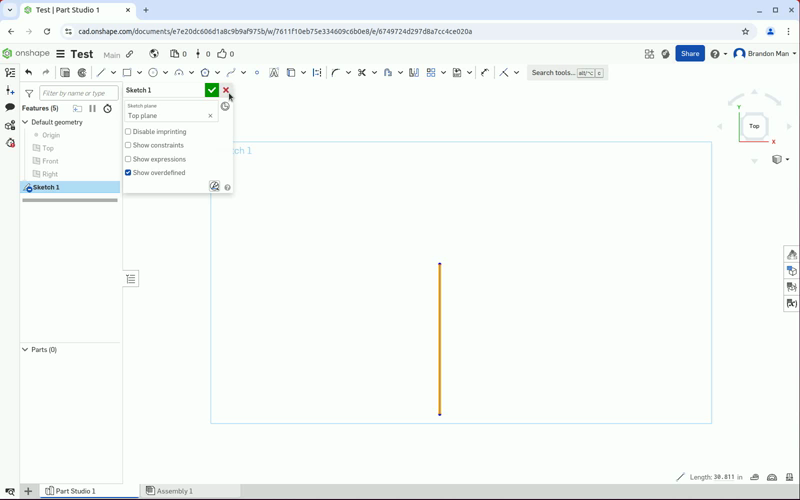
key(shift+h)
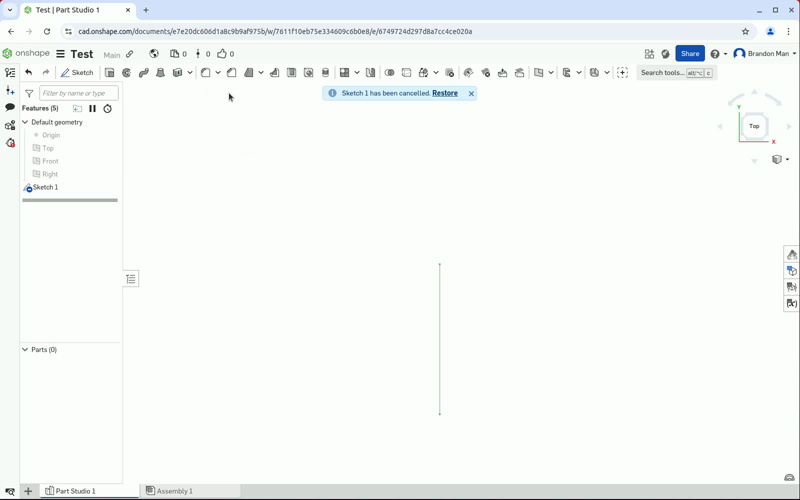
key(shift+s)
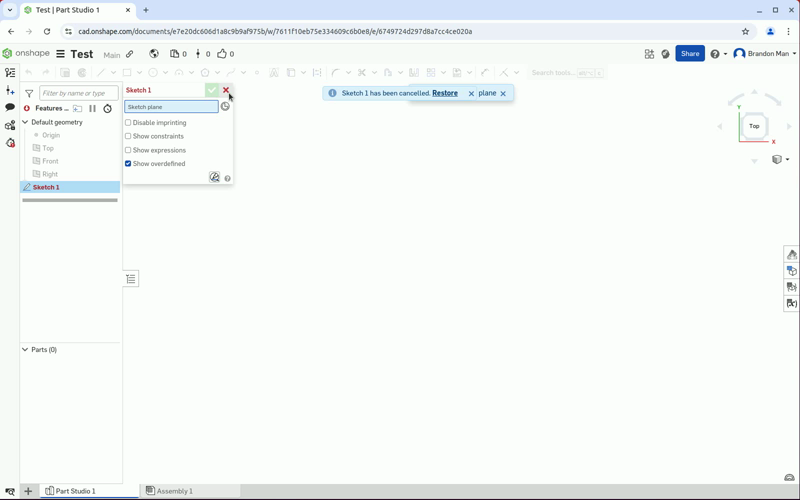
mouse_move(73, 150)
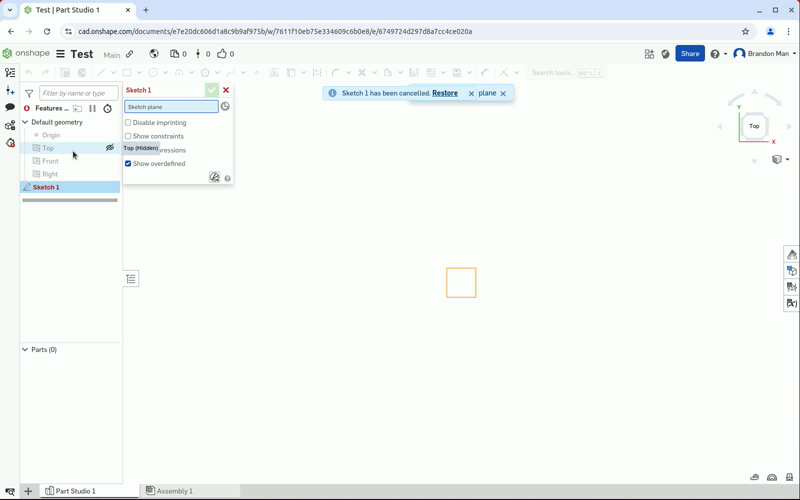
click(73, 150)
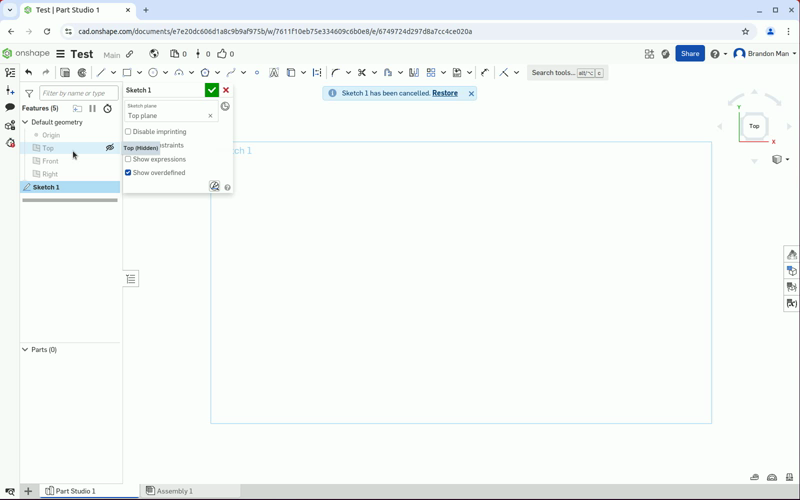
mouse_move(73, 352)
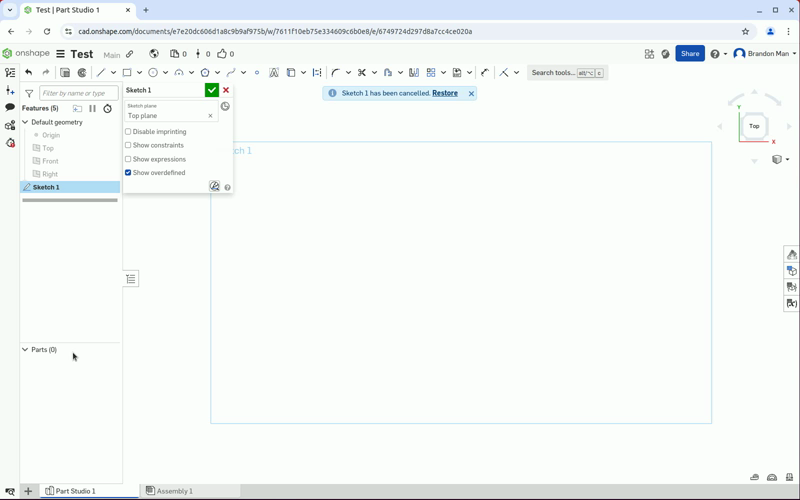
key(y)
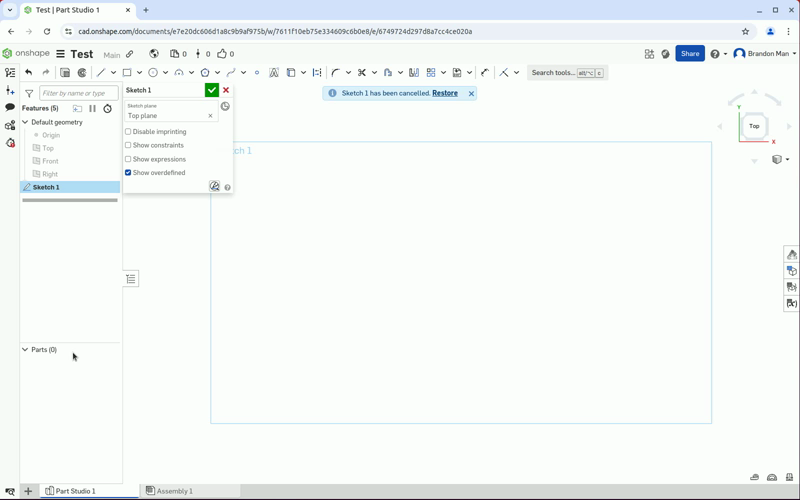
key(l)
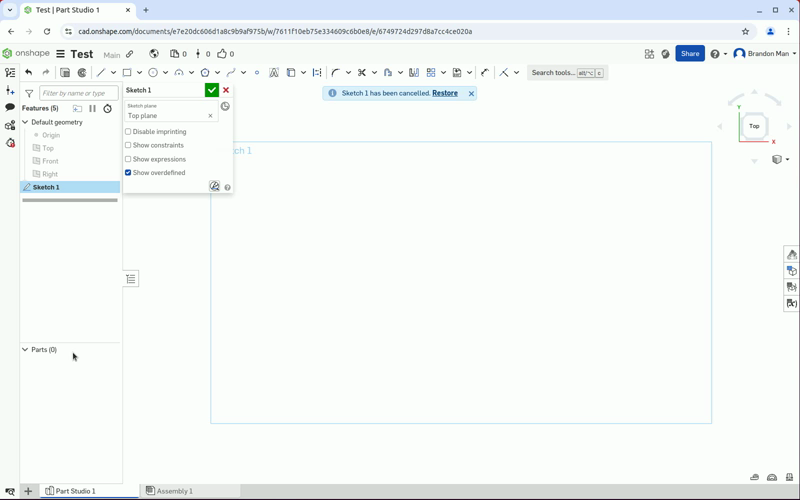
key_down(shift)
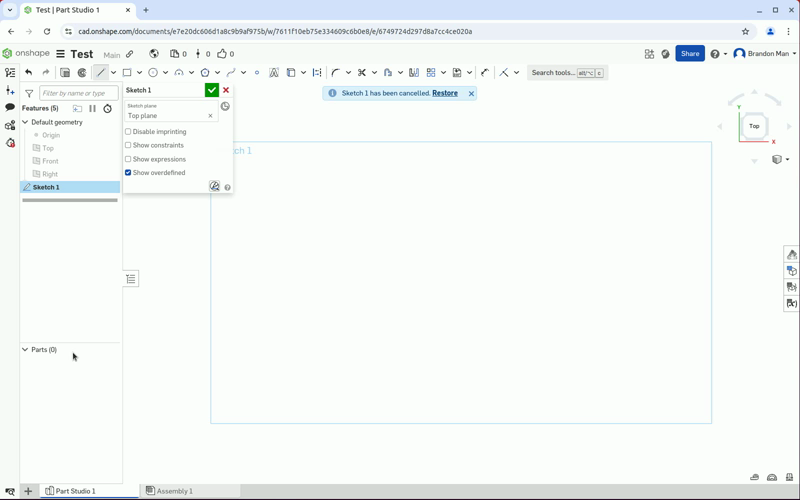
mouse_move(431, 312)
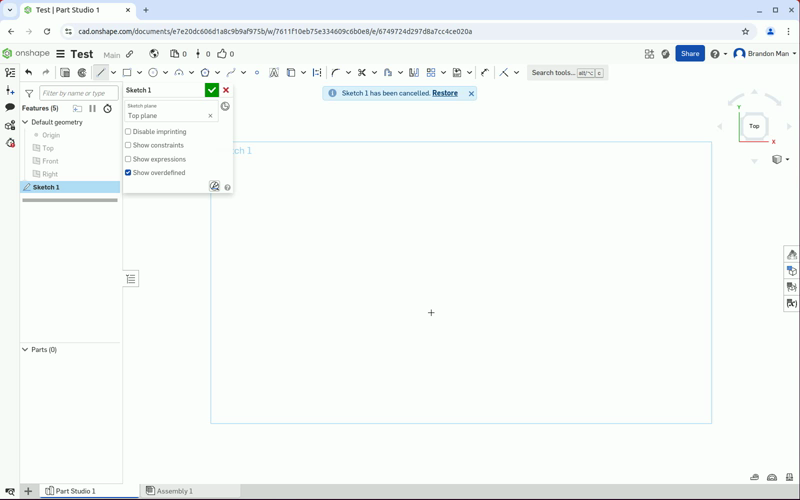
click(431, 312)
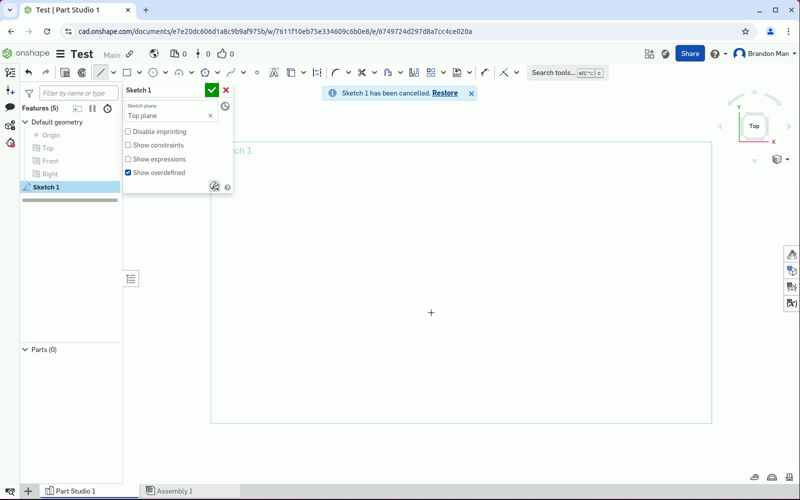
key_up(shift)
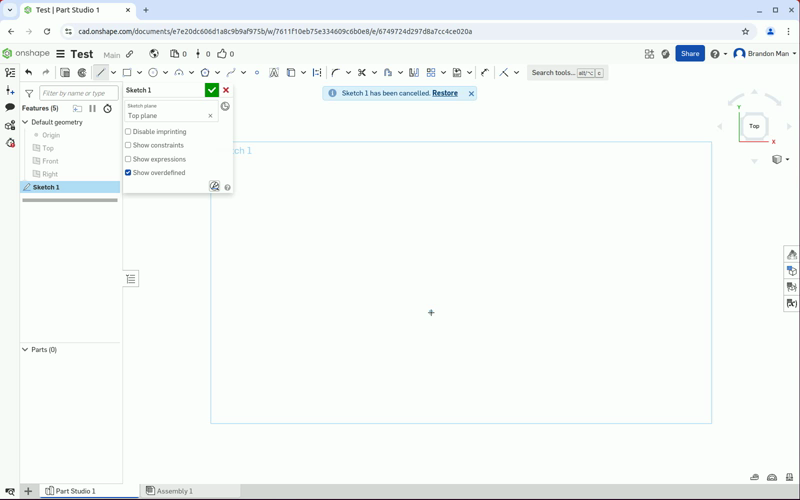
key_down(shift)
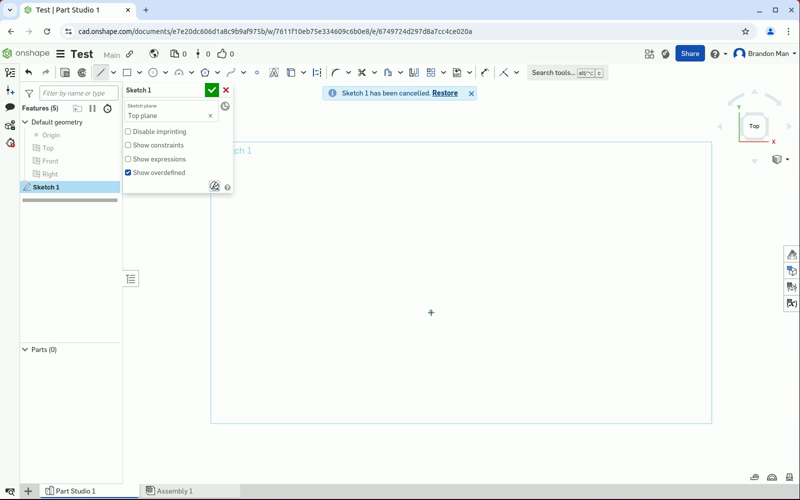
mouse_move(461, 312)
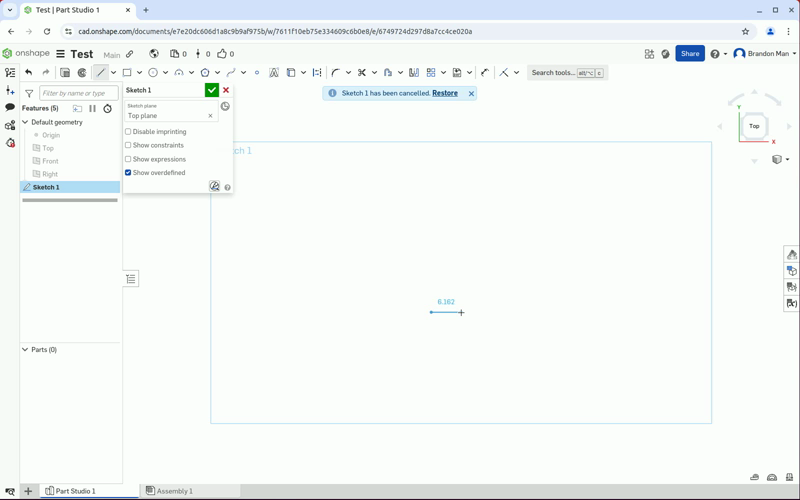
mouse_move(489, 312)
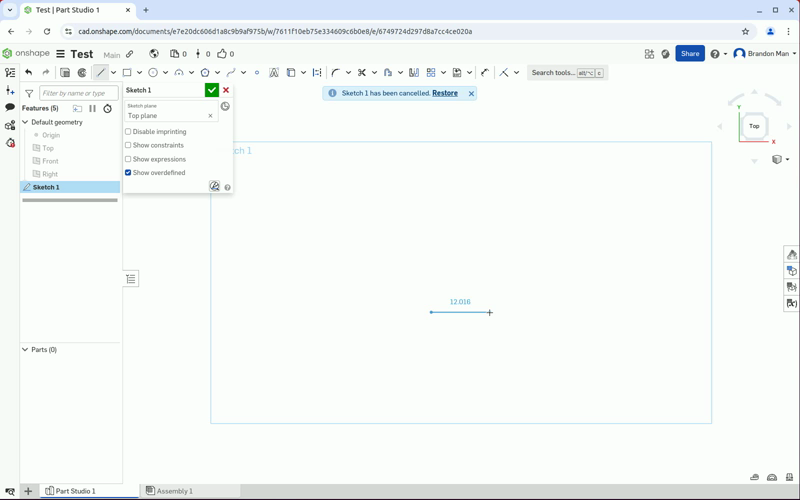
click(489, 312)
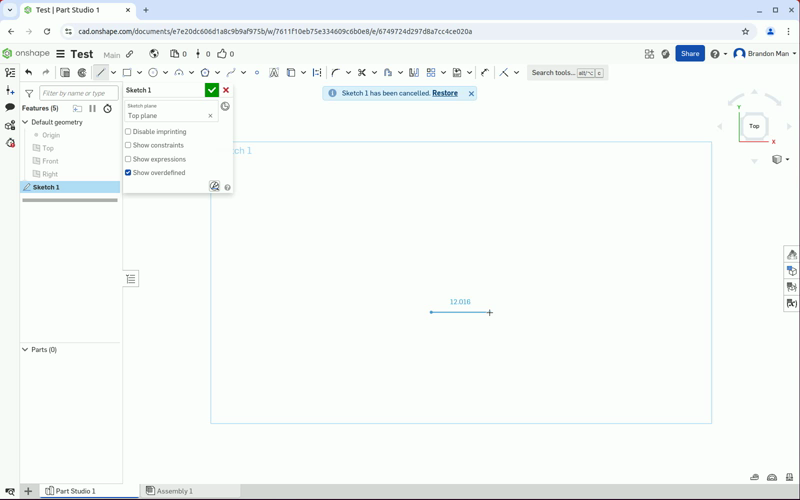
key_up(shift)
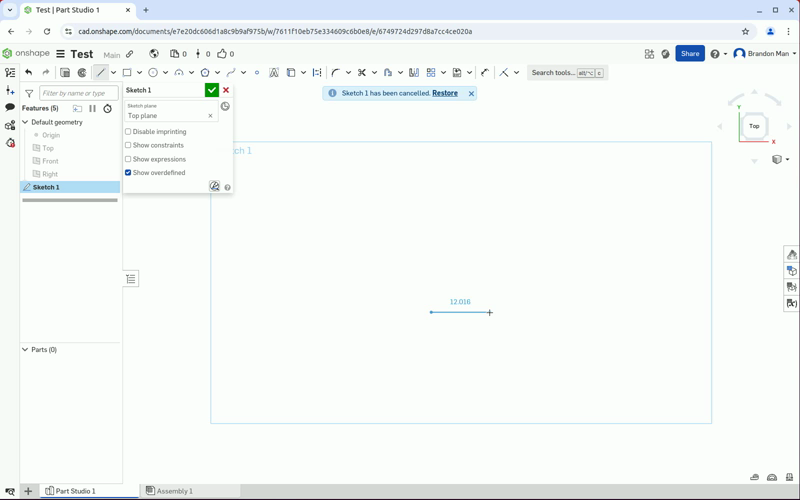
key_down(shift)
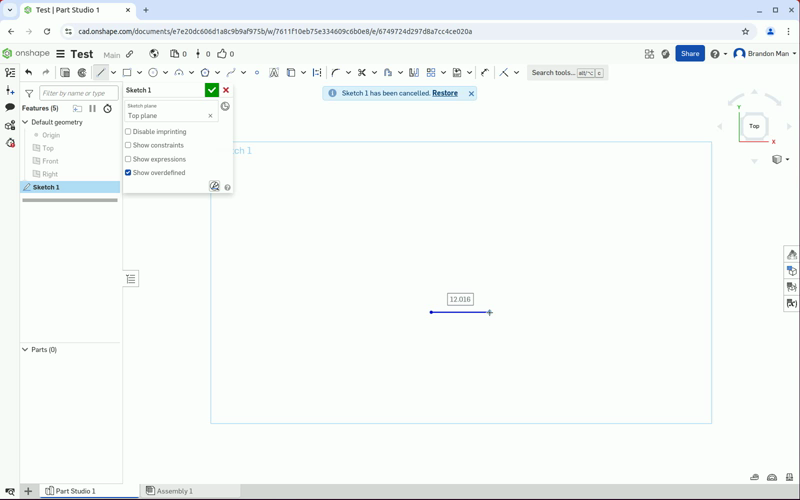
mouse_move(519, 312)
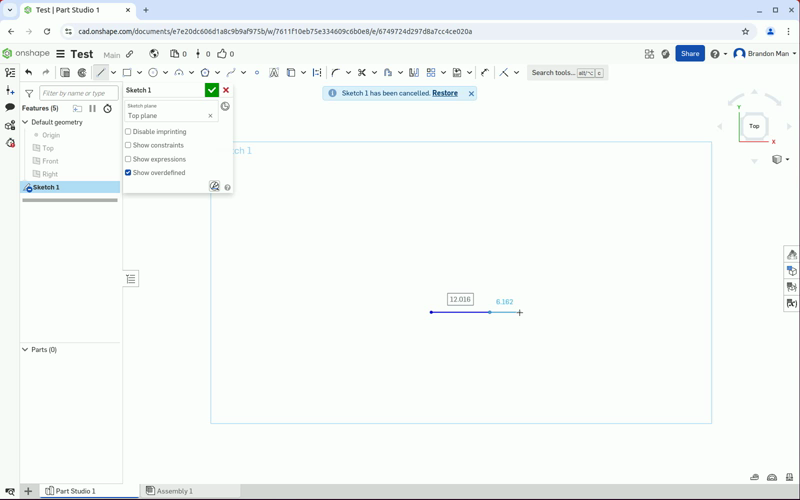
mouse_move(489, 254)
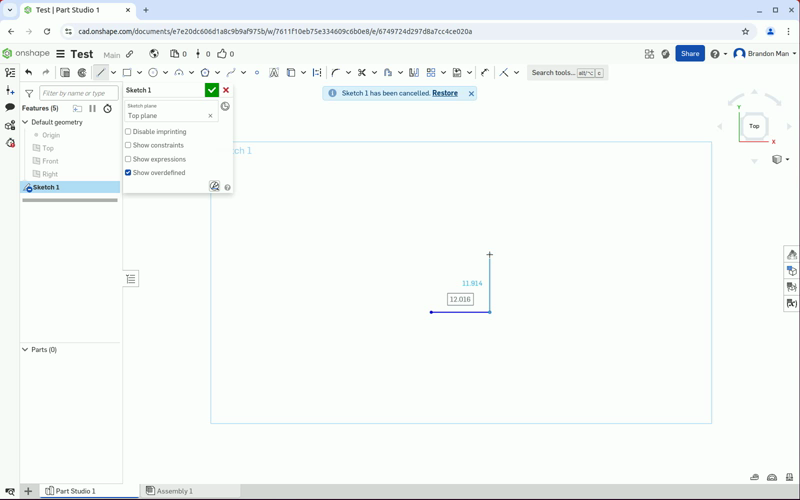
click(489, 254)
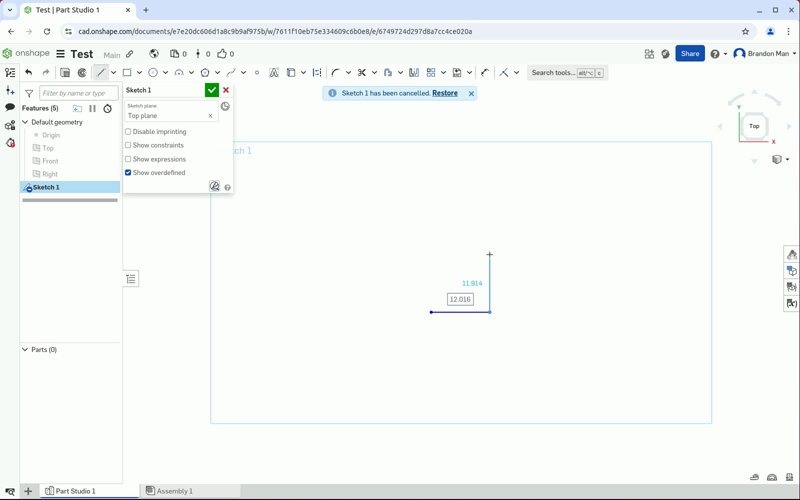
key_up(shift)
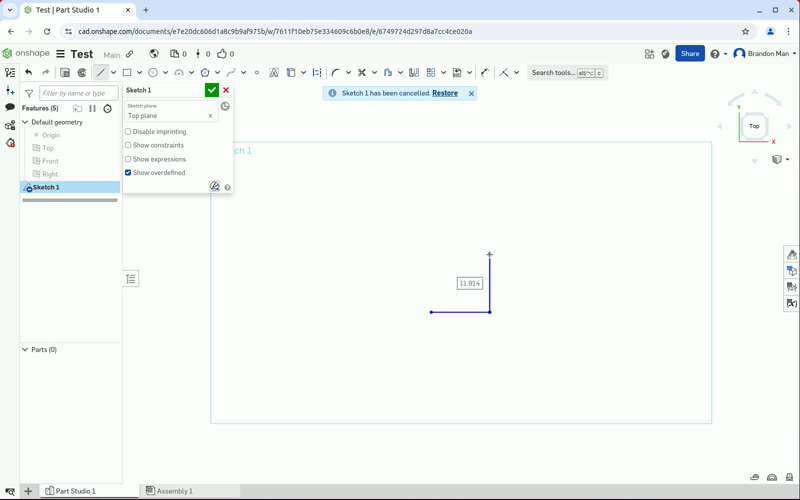
key_down(shift)
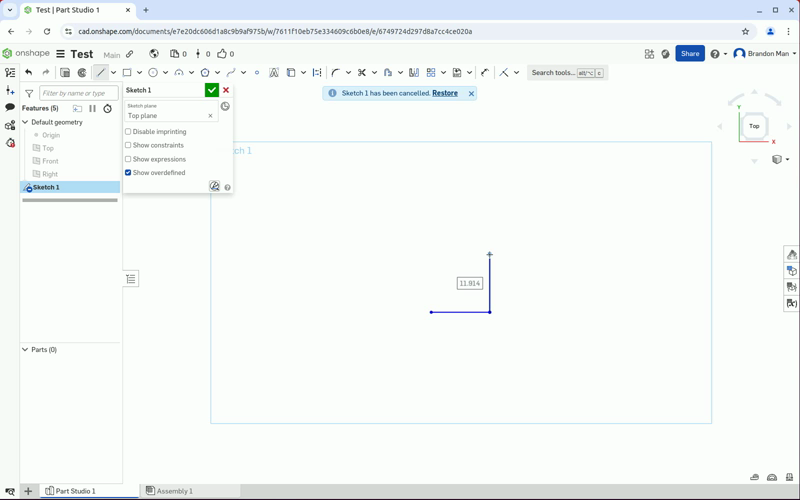
mouse_move(519, 254)
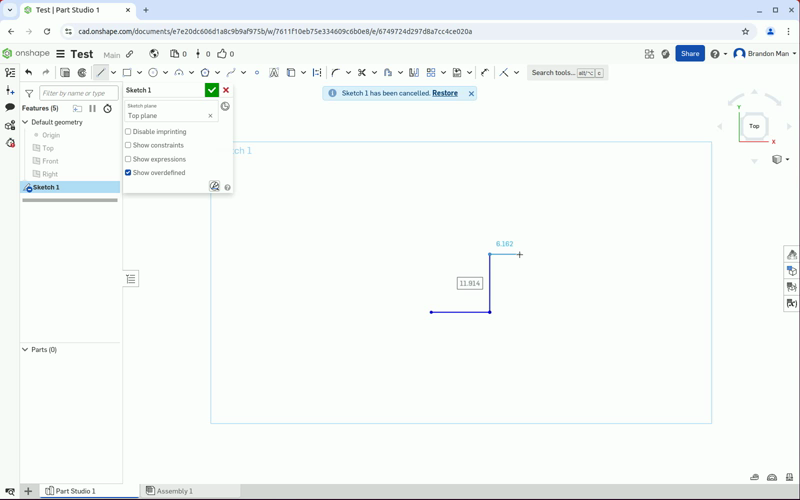
mouse_move(431, 254)
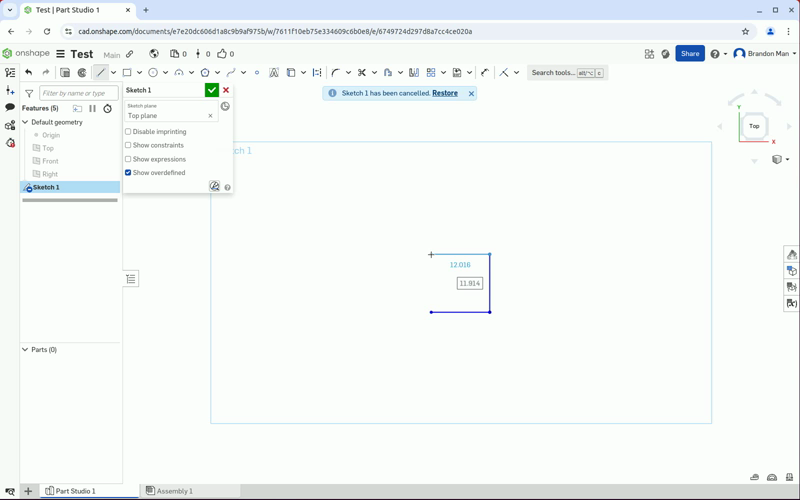
click(431, 254)
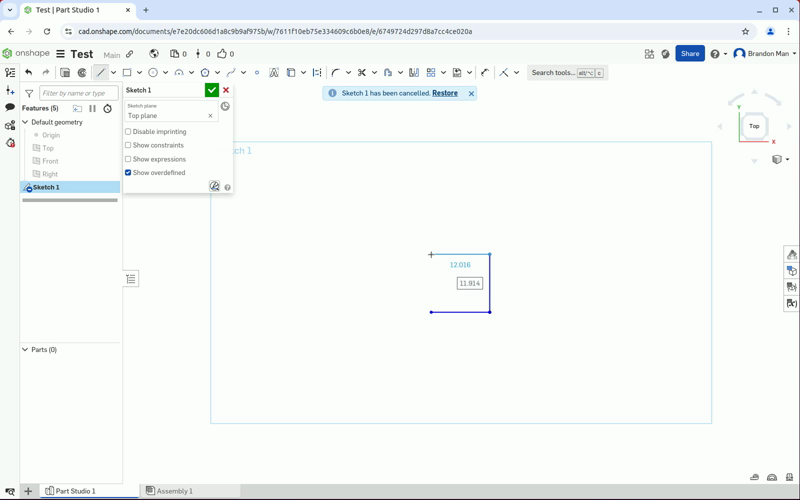
key_up(shift)
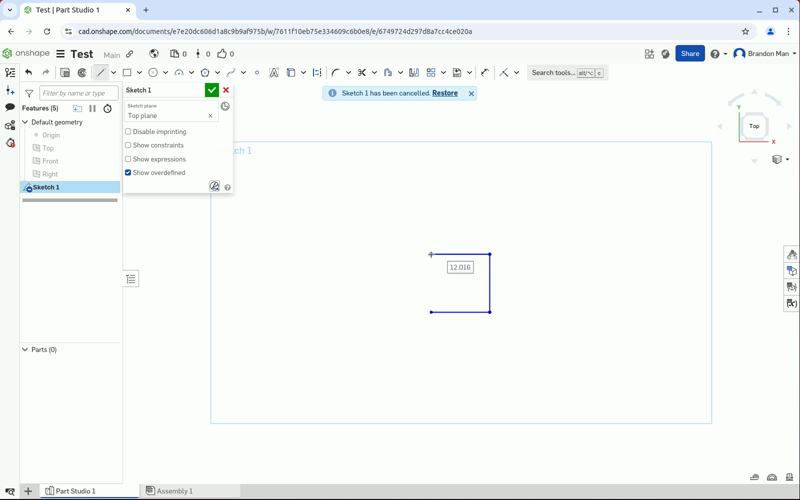
mouse_move(461, 254)
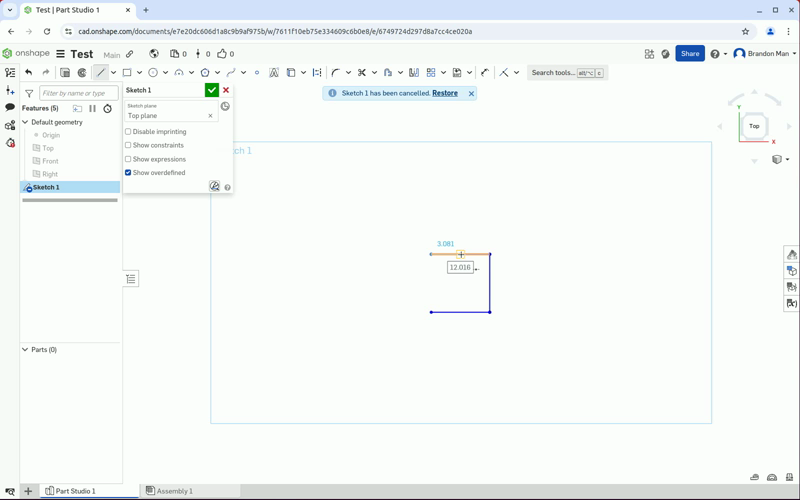
key_down(shift)
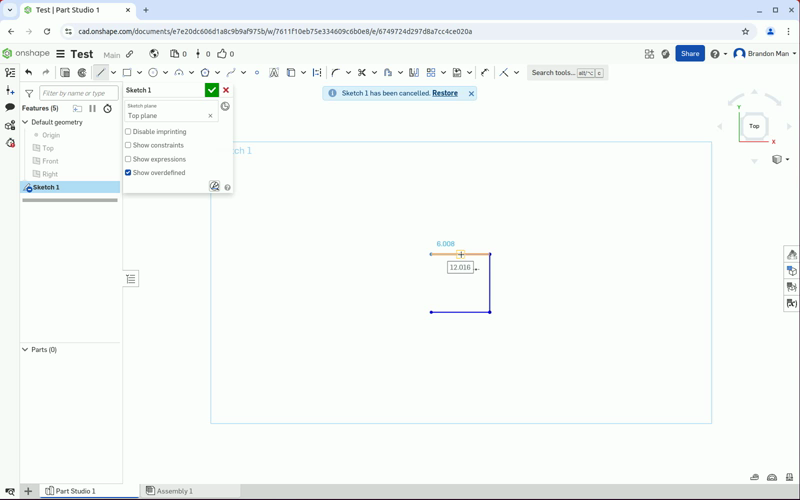
mouse_move(431, 312)
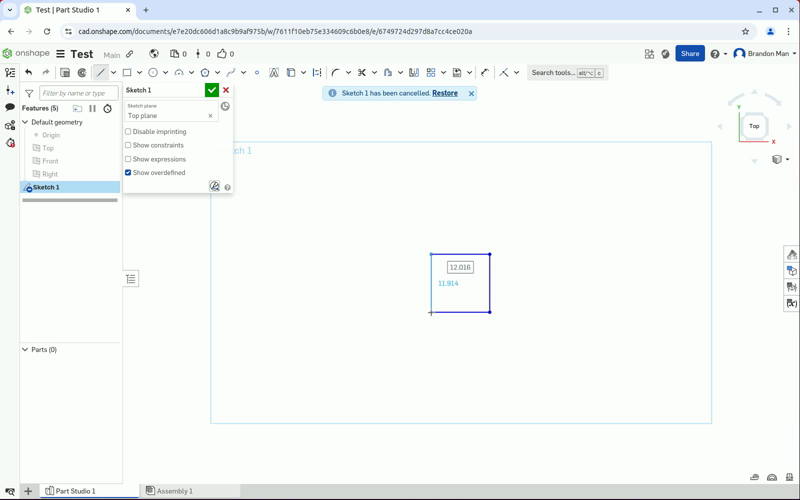
key_up(shift)
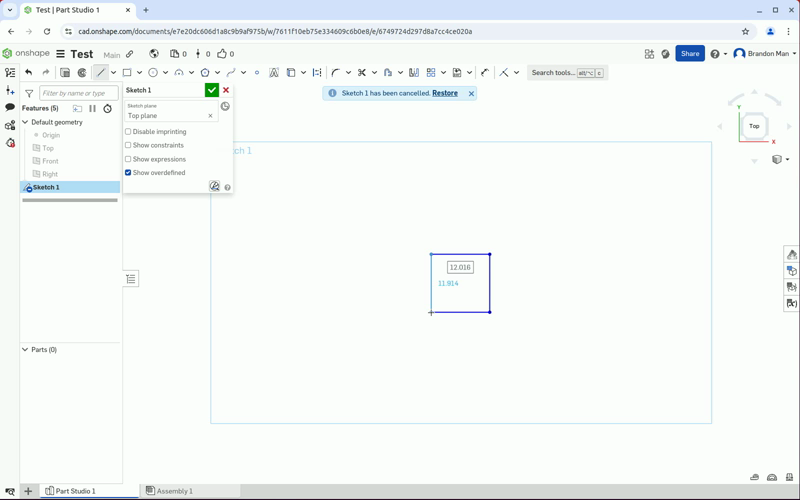
click(431, 312)
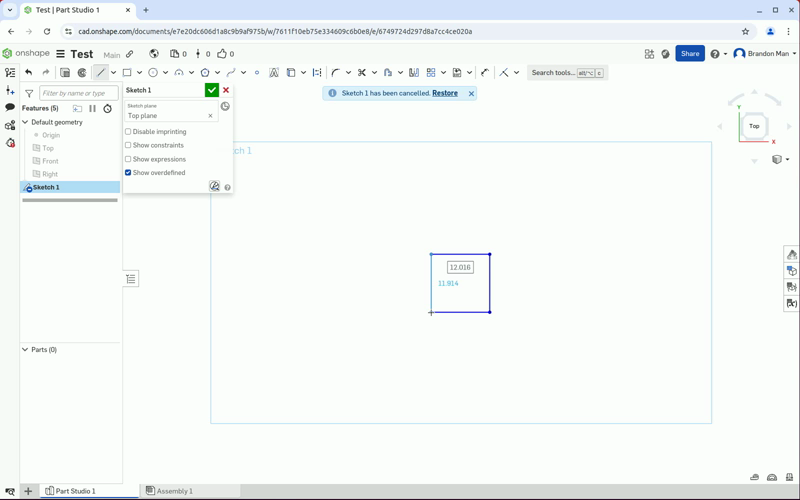
key(esc)
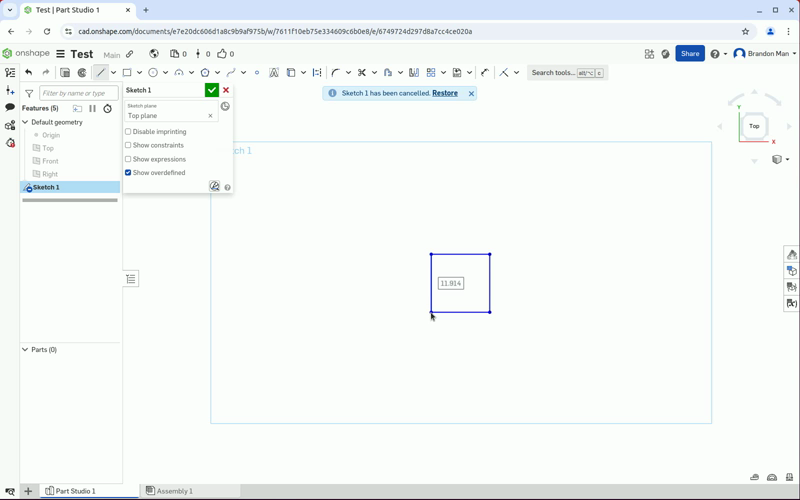
mouse_move(480, 283)
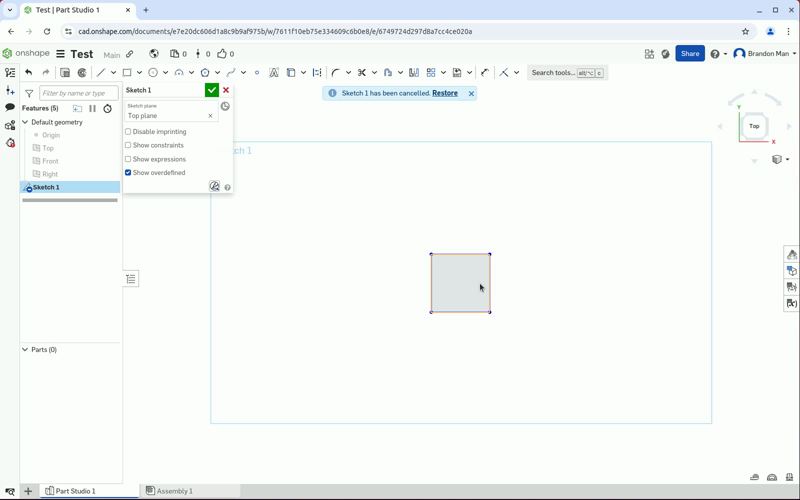
click(480, 283)
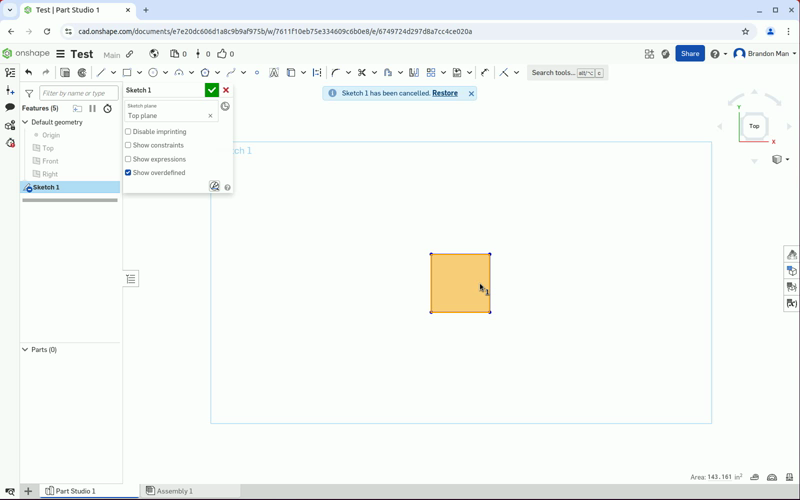
mouse_move(73, 352)
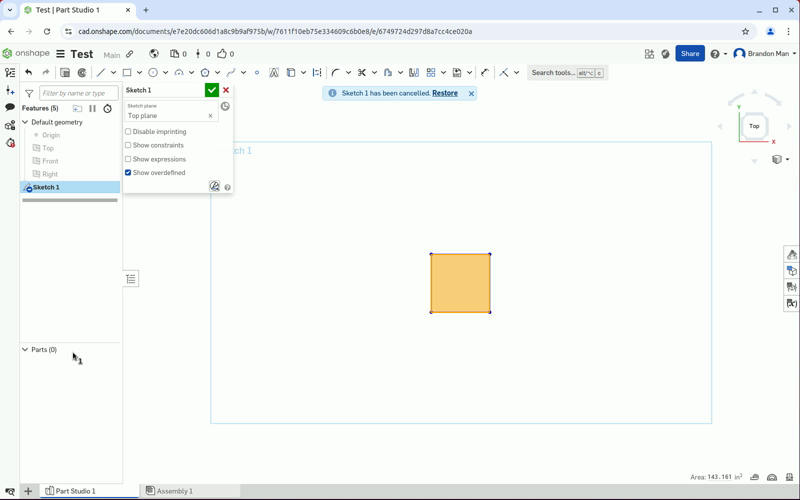
key(shift+y)
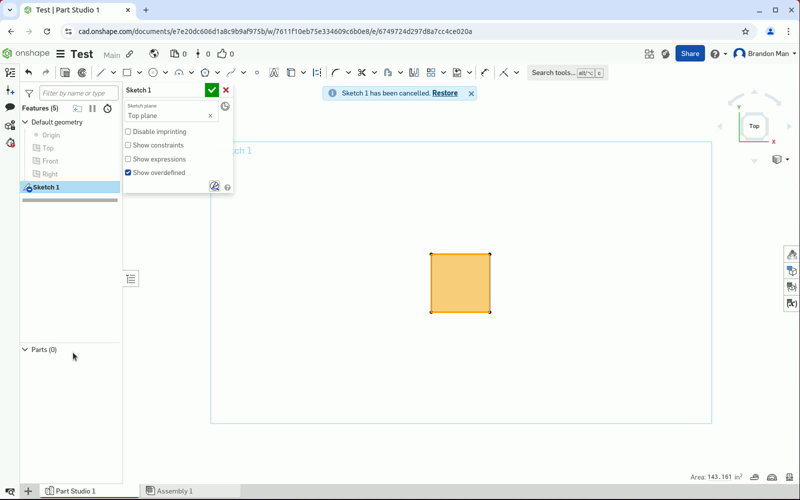
key(shift+e)
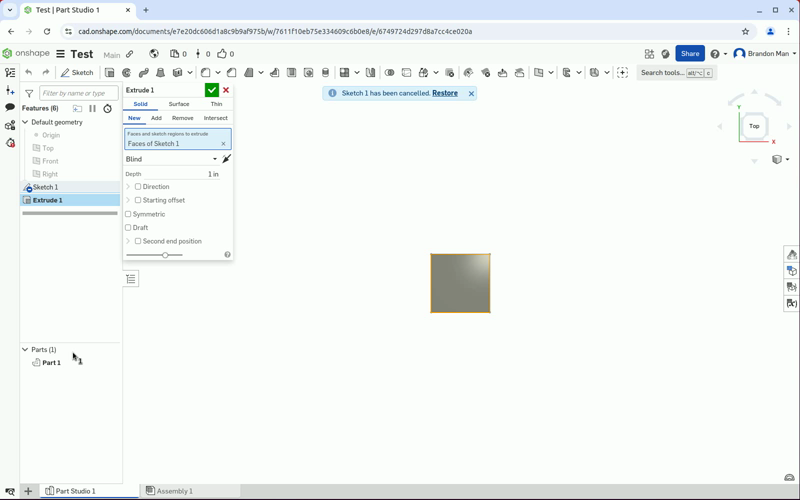
mouse_move(143, 106)
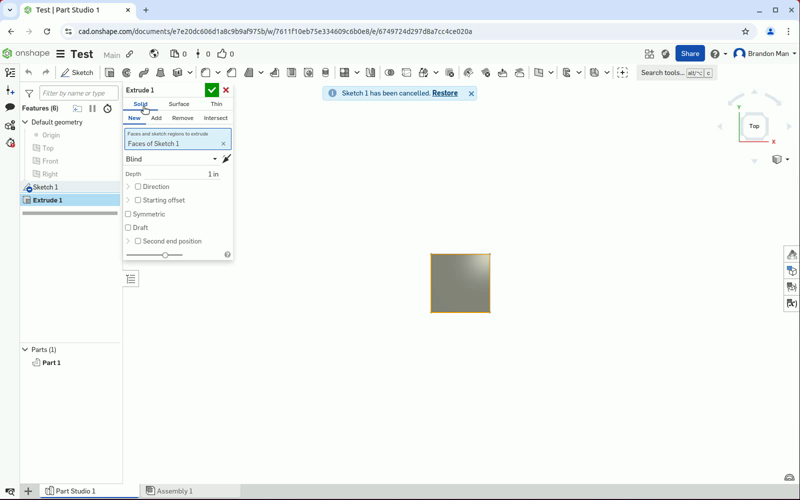
click(143, 106)
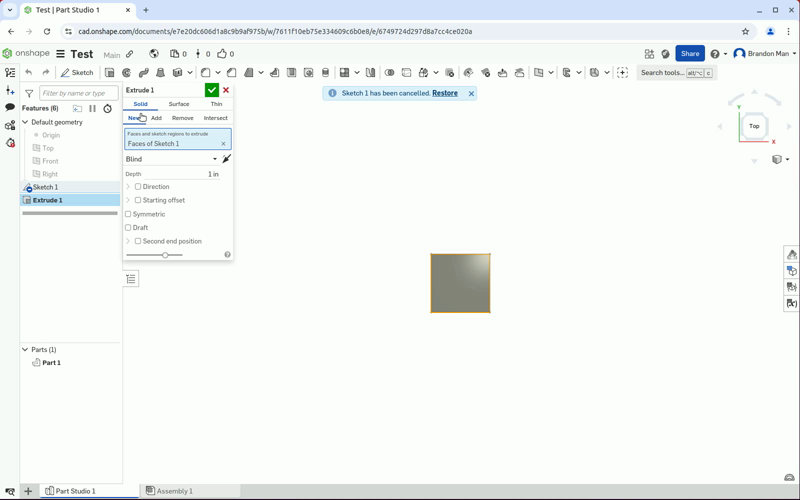
mouse_move(137, 120)
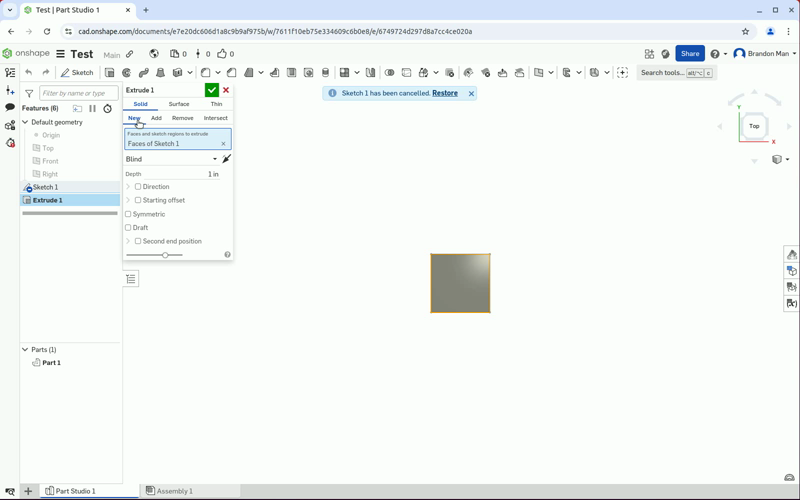
click(137, 120)
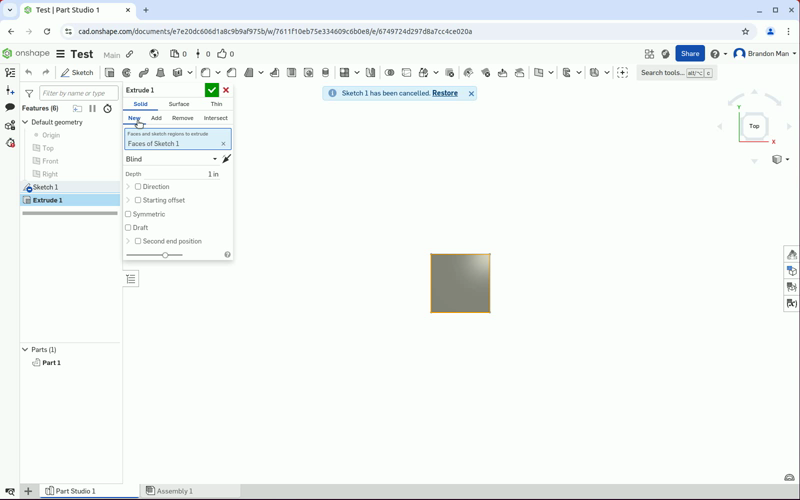
key(tab, 4)
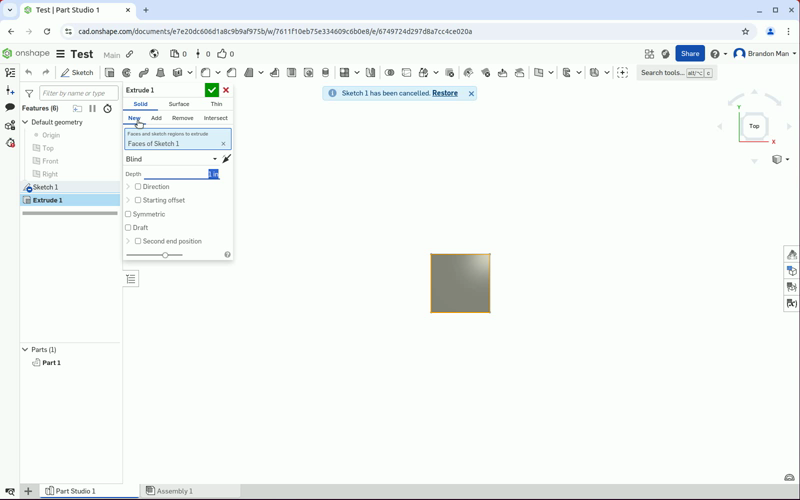
text(0.722)
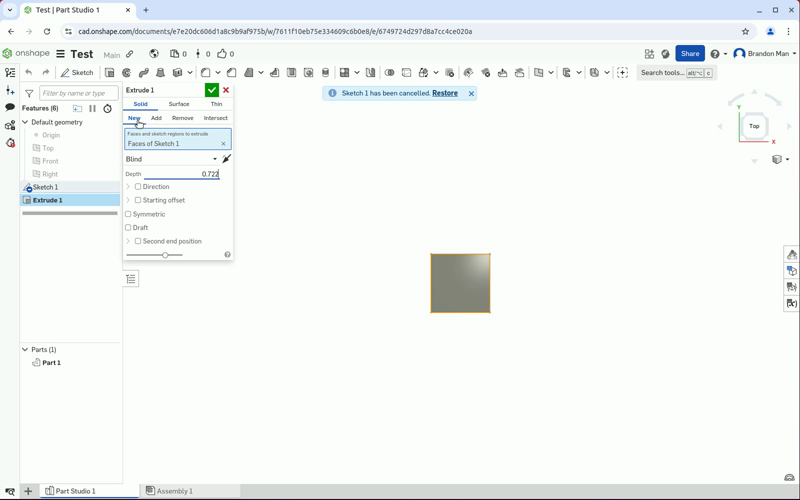
key(enter)
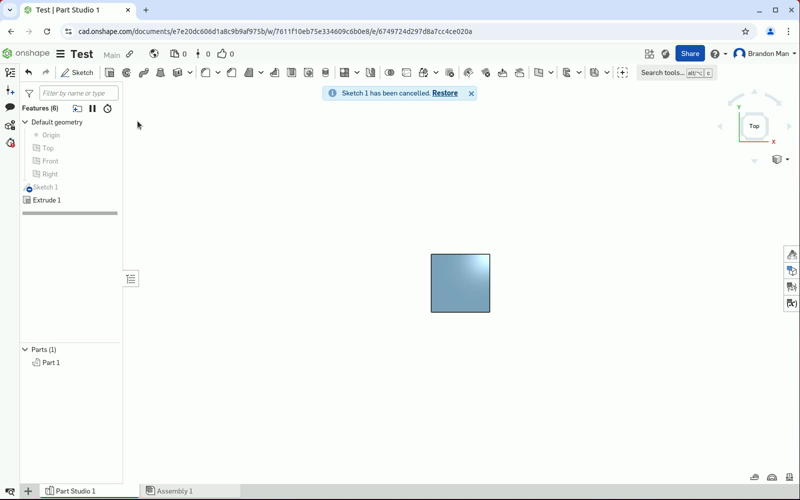
key(shift+h)
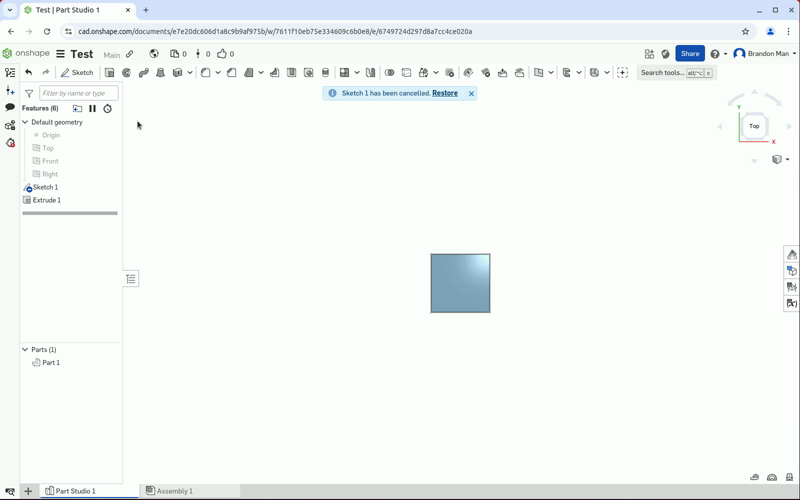
key(shift+h)
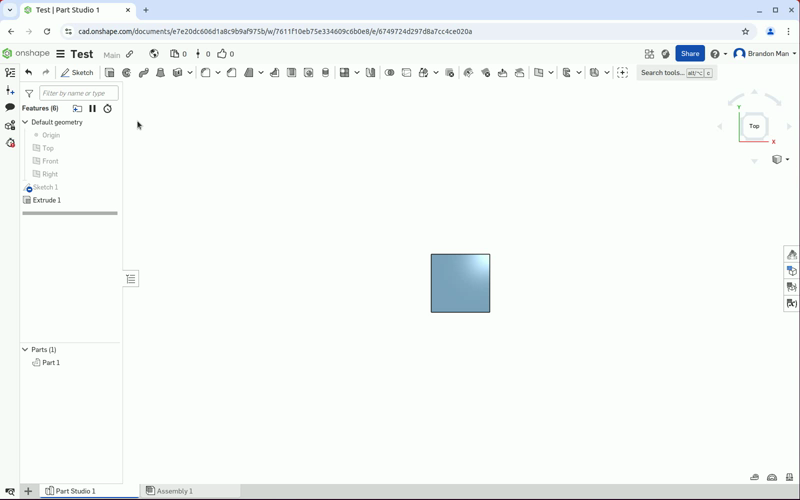
mouse_move(73, 189)
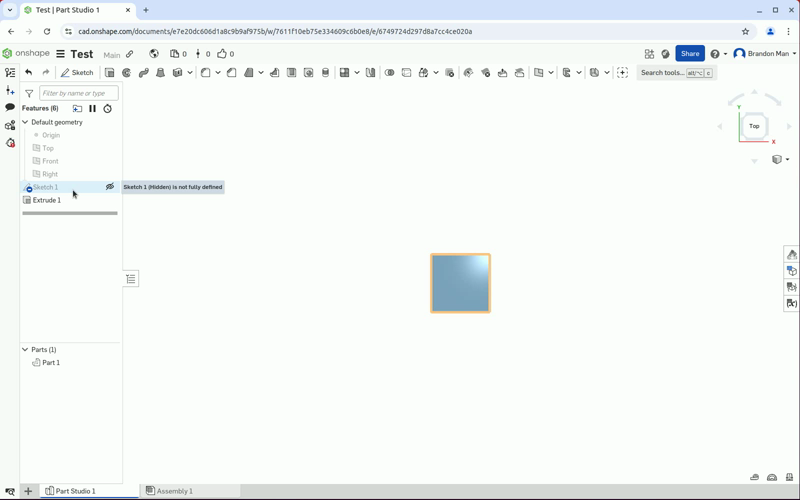
click(73, 189)
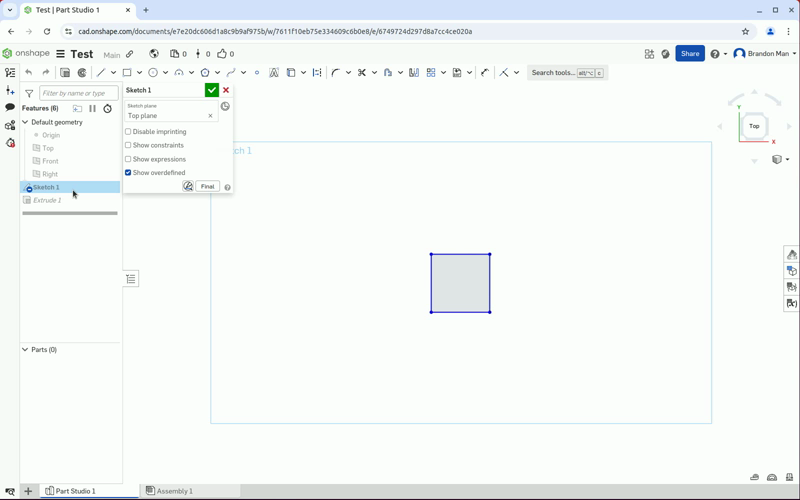
mouse_move(229, 92)
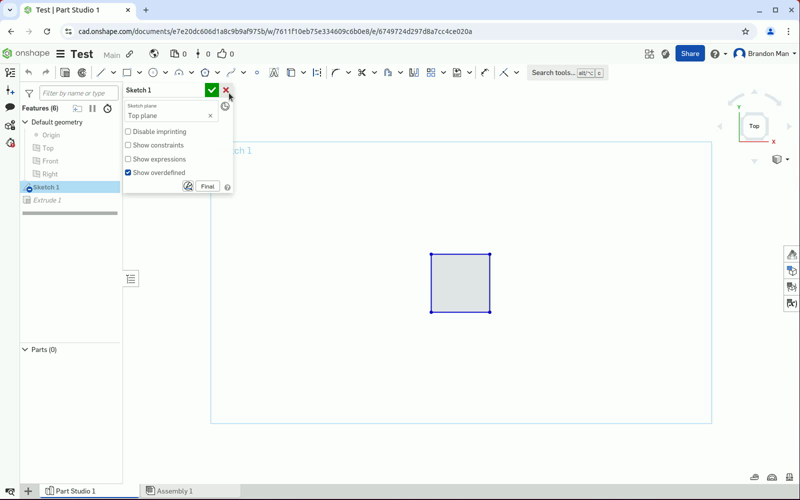
click(229, 92)
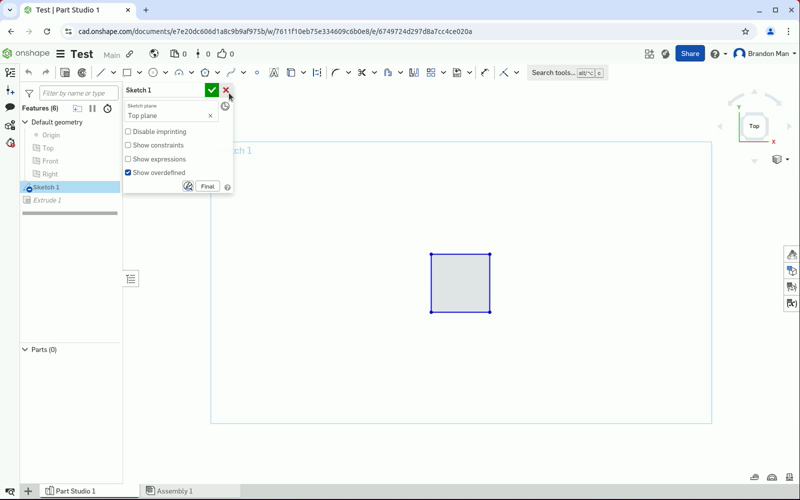
key(shift+s)
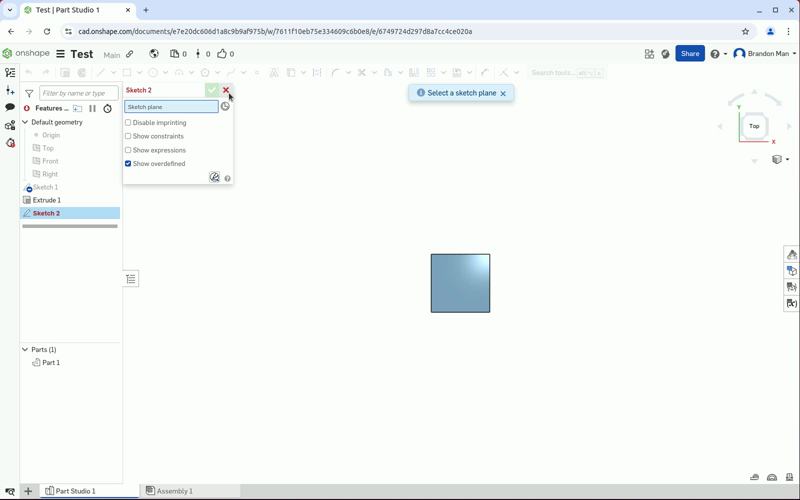
mouse_move(73, 150)
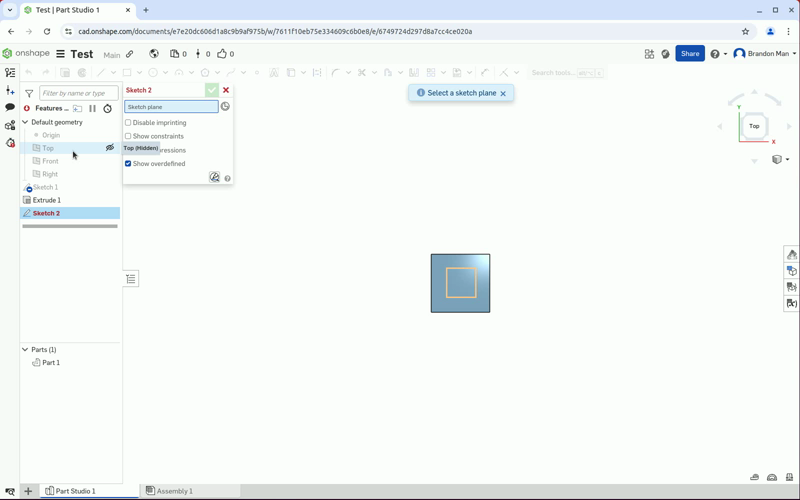
click(73, 150)
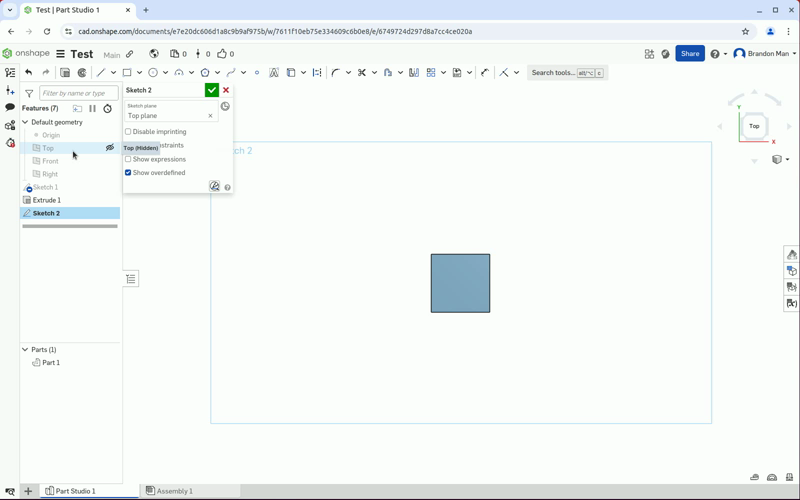
mouse_move(73, 352)
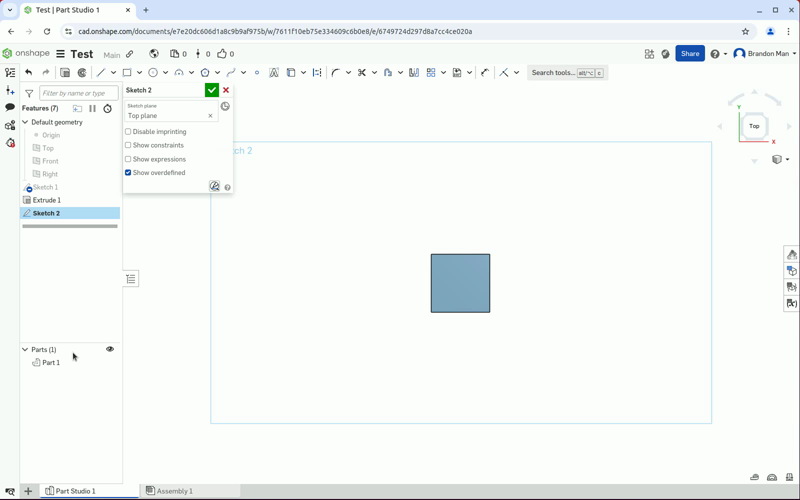
key(y)
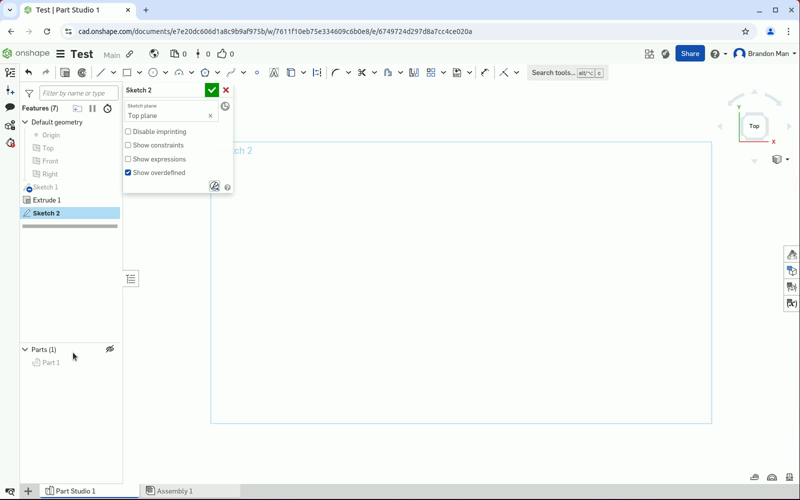
key(l)
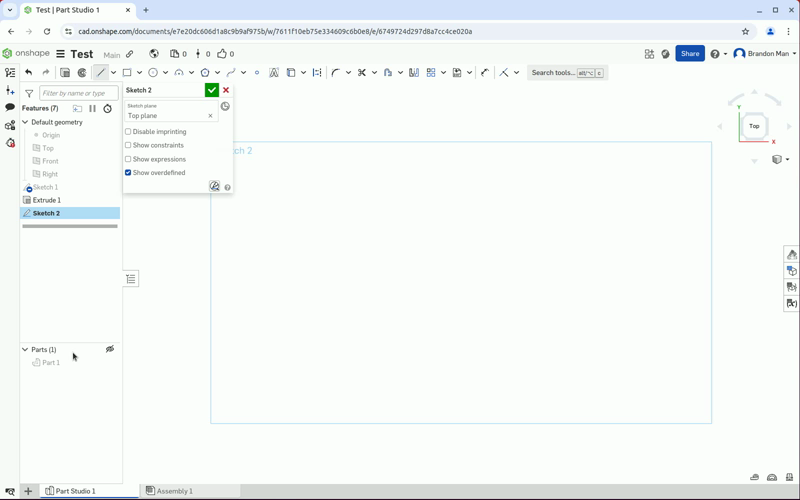
key_down(shift)
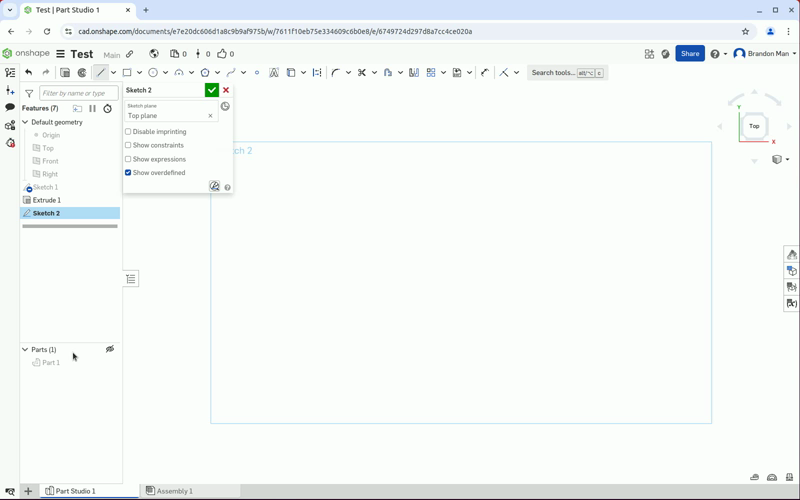
mouse_move(434, 309)
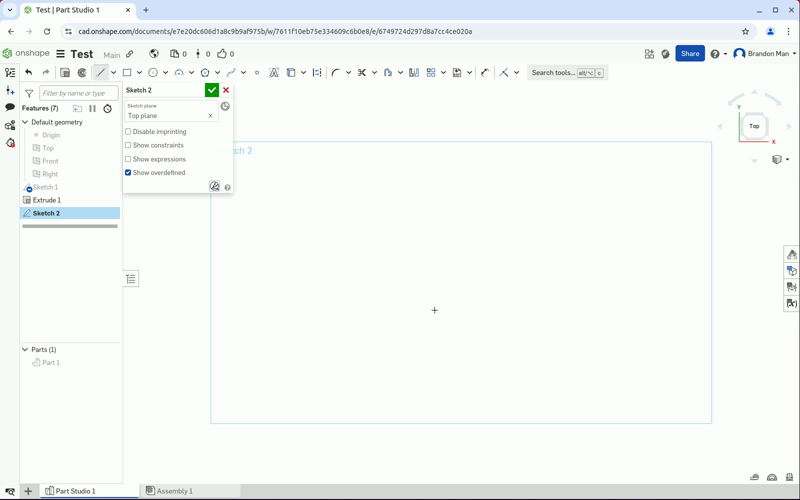
click(434, 309)
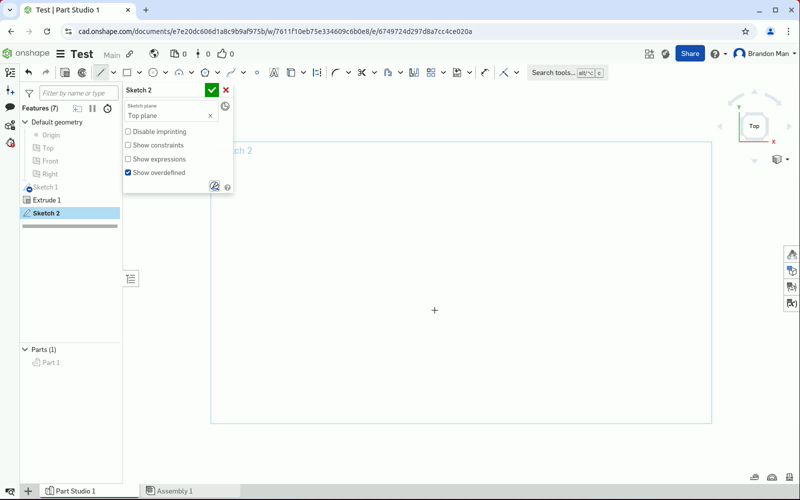
key_up(shift)
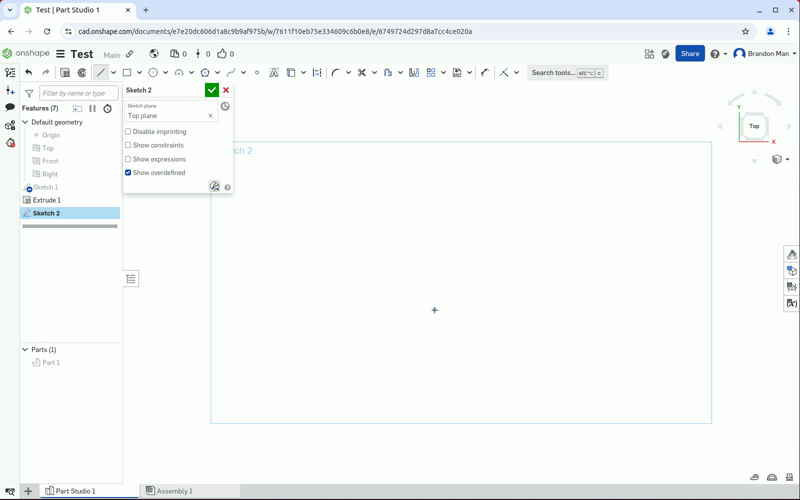
key_down(shift)
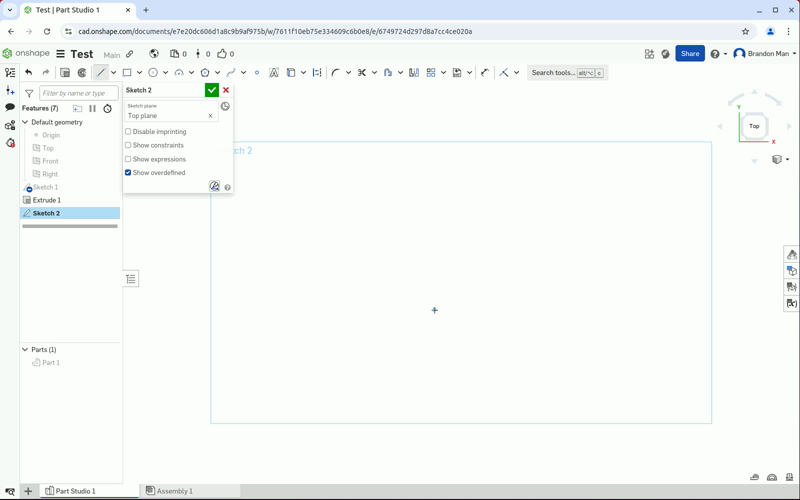
mouse_move(573, 309)
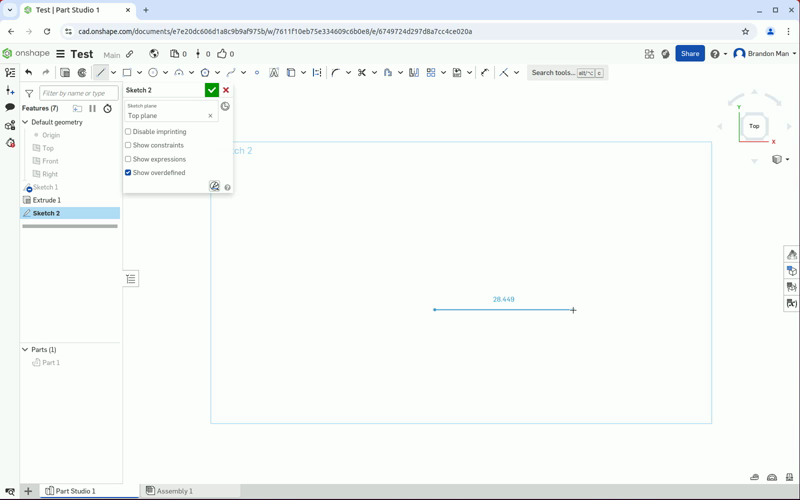
click(573, 309)
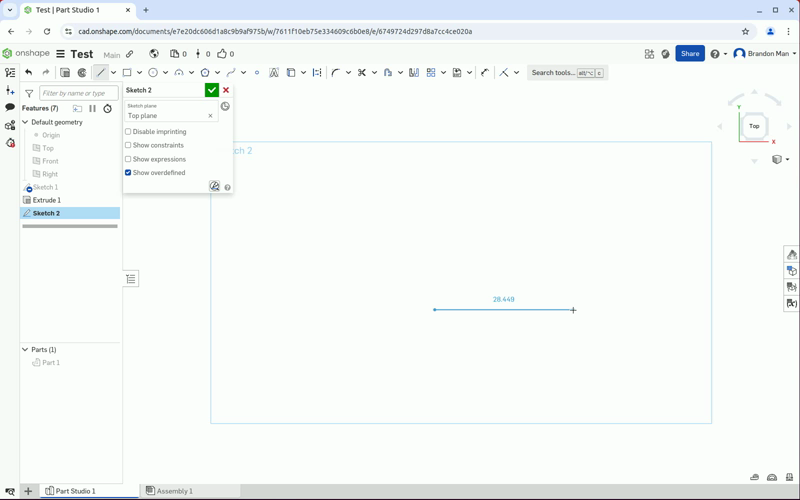
key_up(shift)
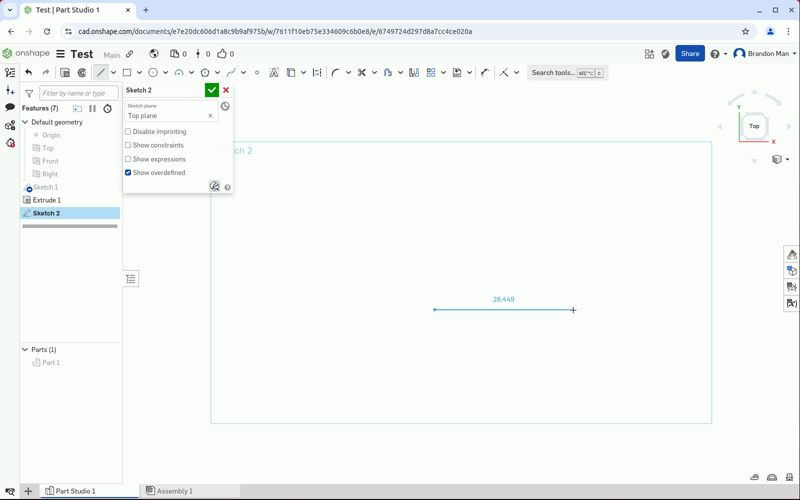
key_down(shift)
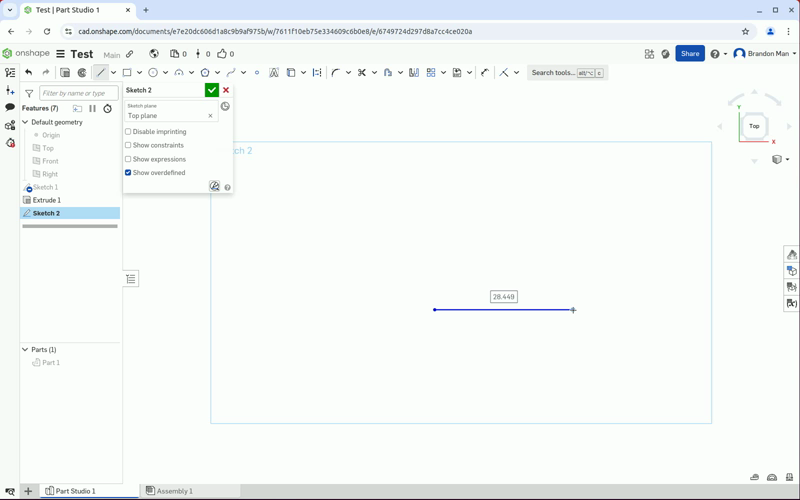
mouse_move(573, 171)
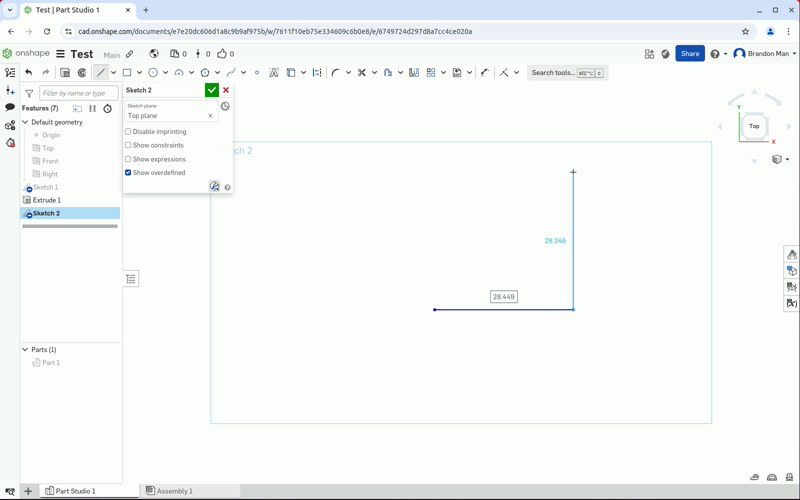
click(573, 171)
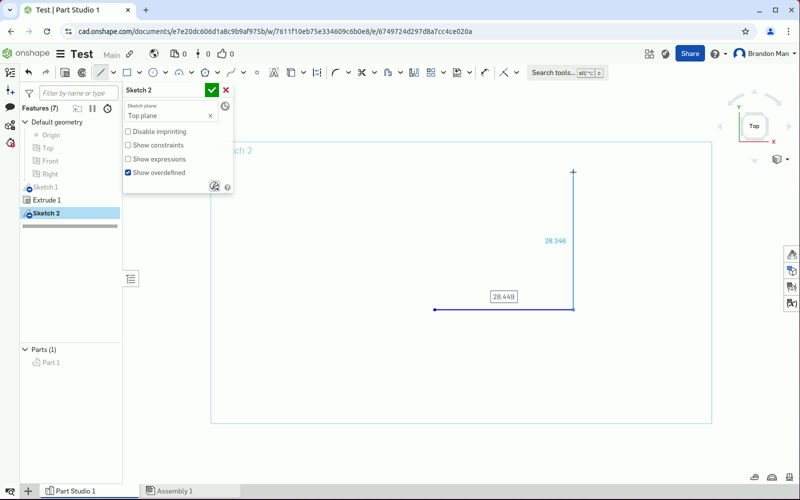
key_up(shift)
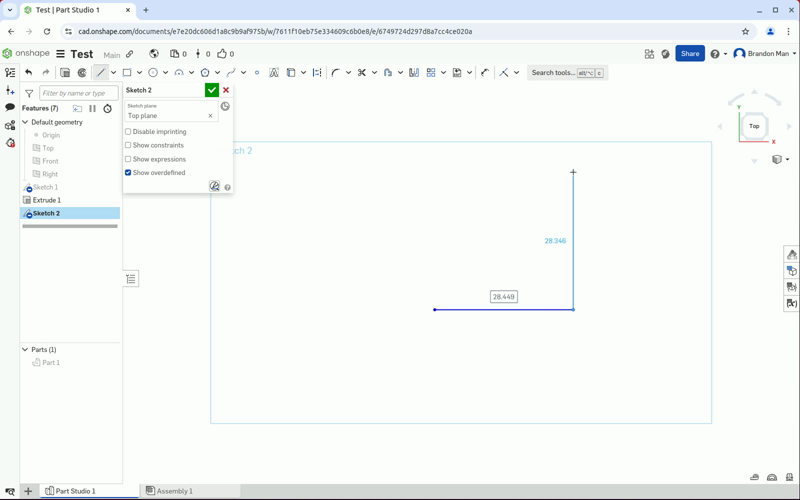
key_down(shift)
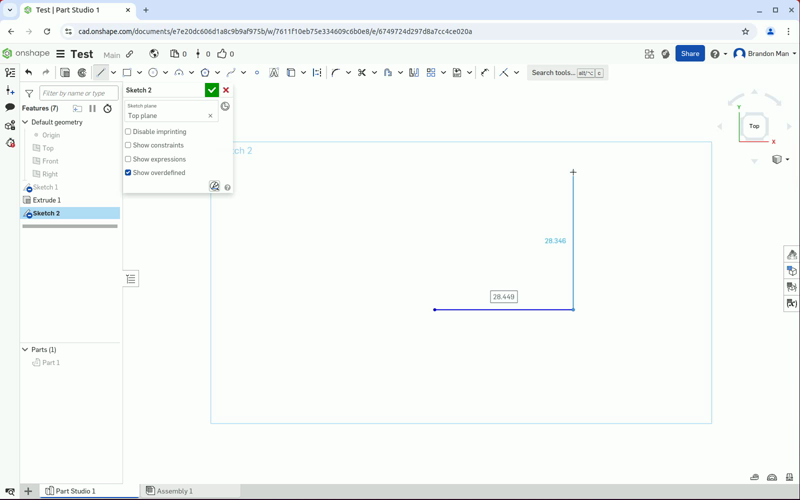
mouse_move(434, 171)
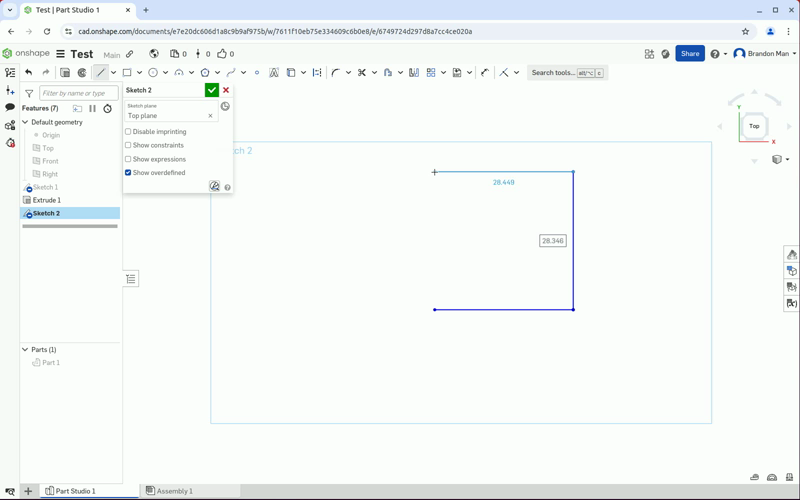
click(434, 171)
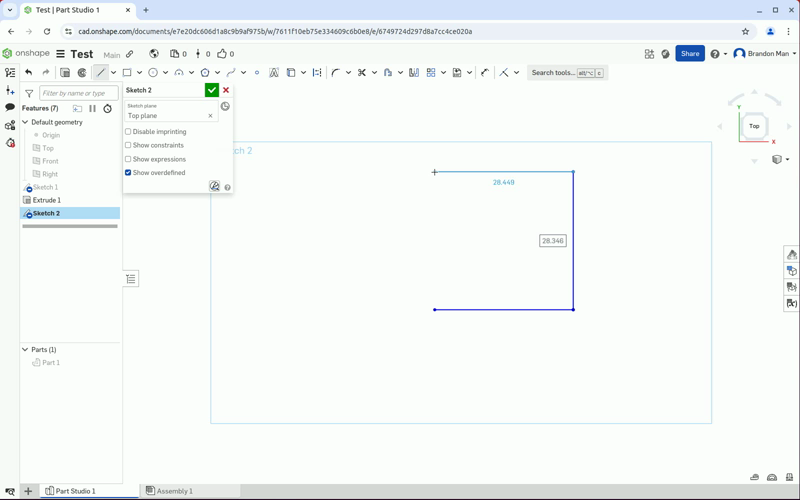
key_up(shift)
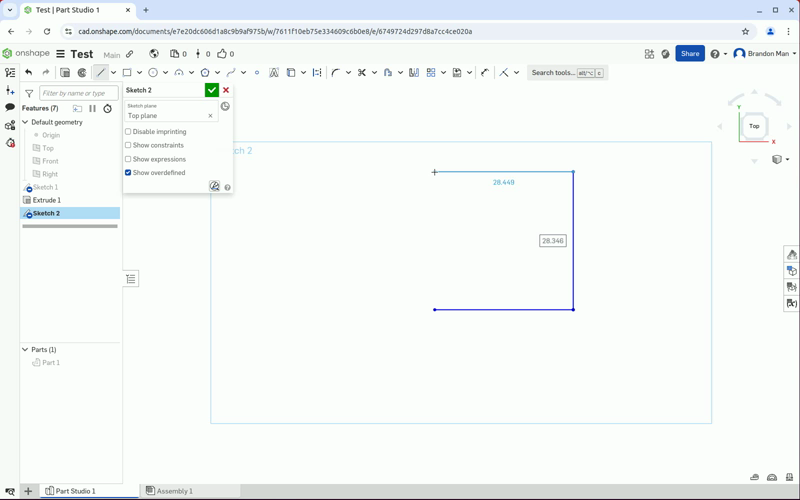
key_down(shift)
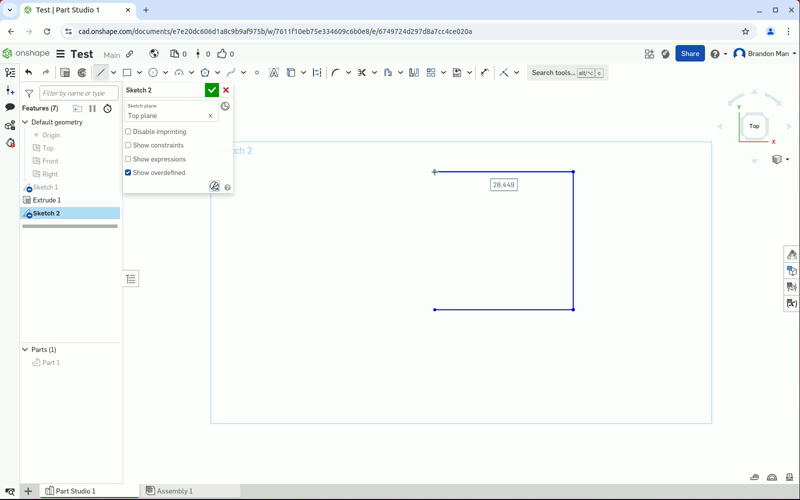
mouse_move(434, 309)
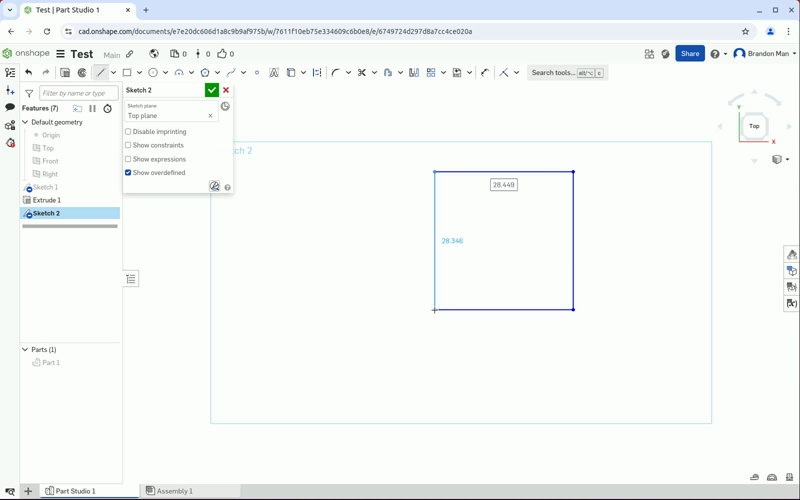
key_up(shift)
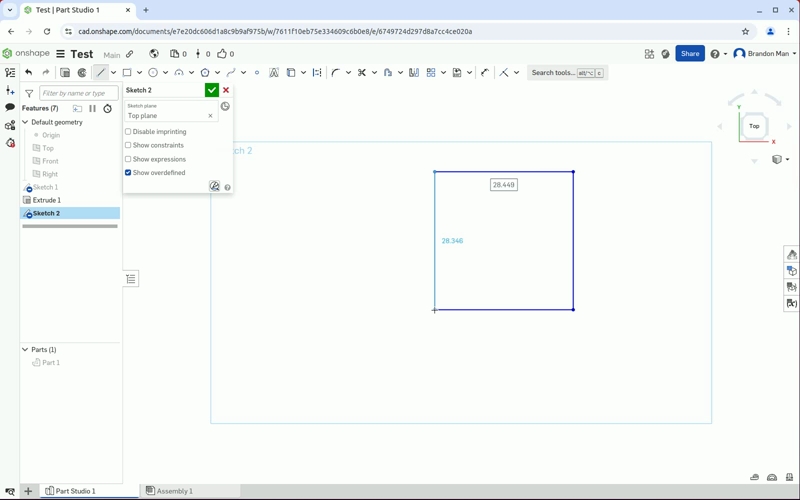
click(434, 309)
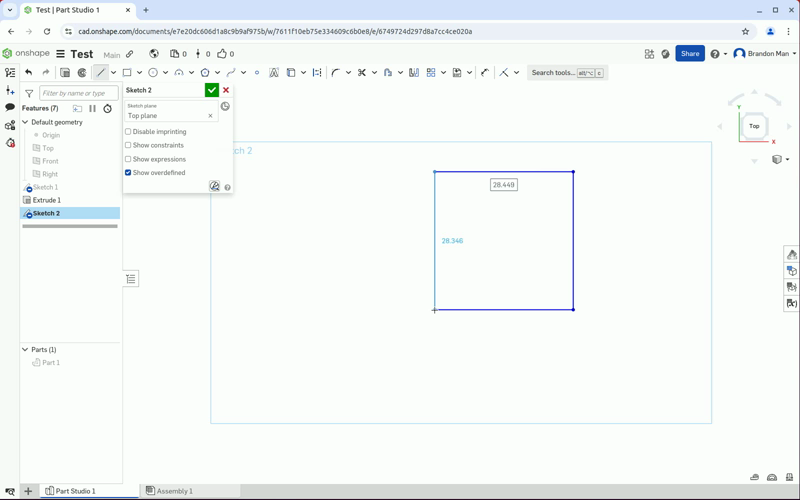
key(esc)
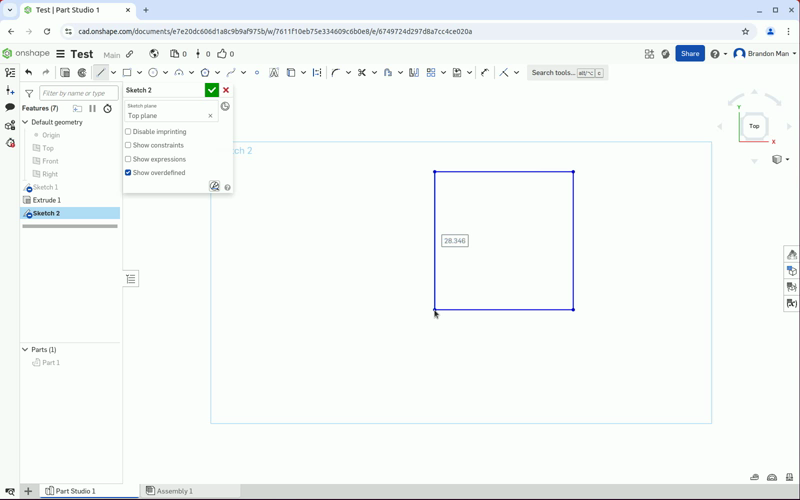
key(l)
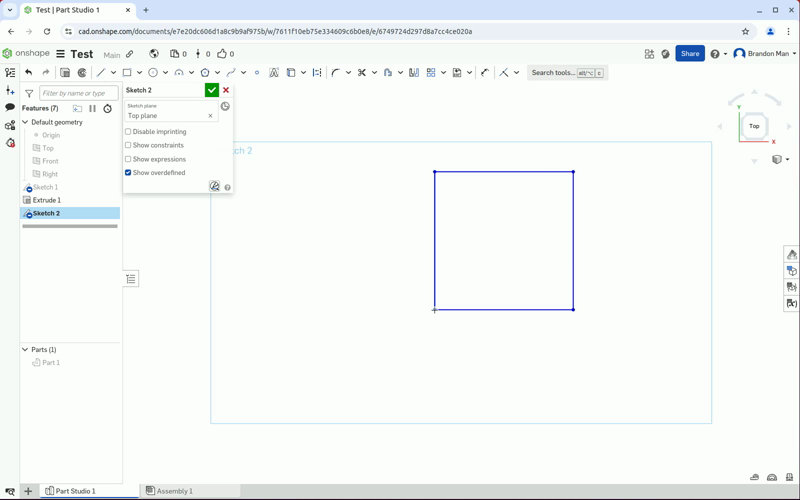
key_down(shift)
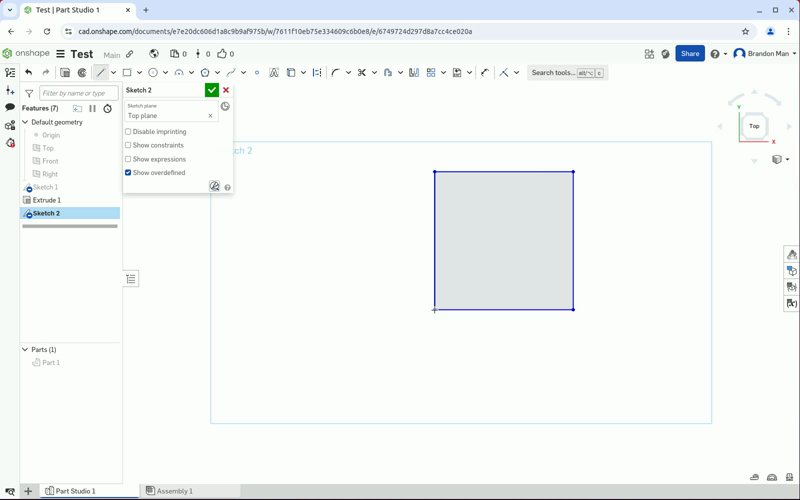
mouse_move(439, 305)
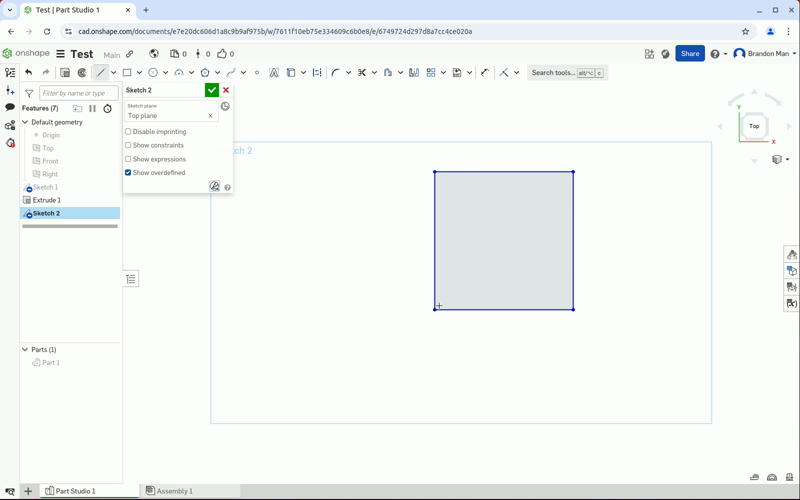
click(439, 305)
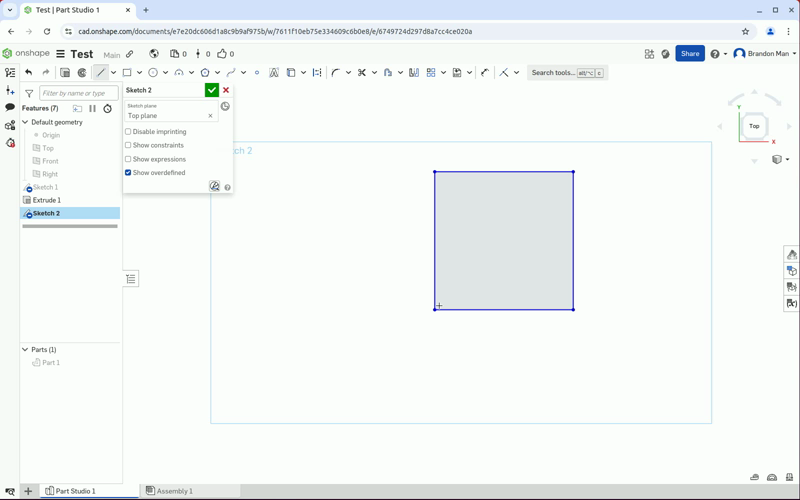
key_up(shift)
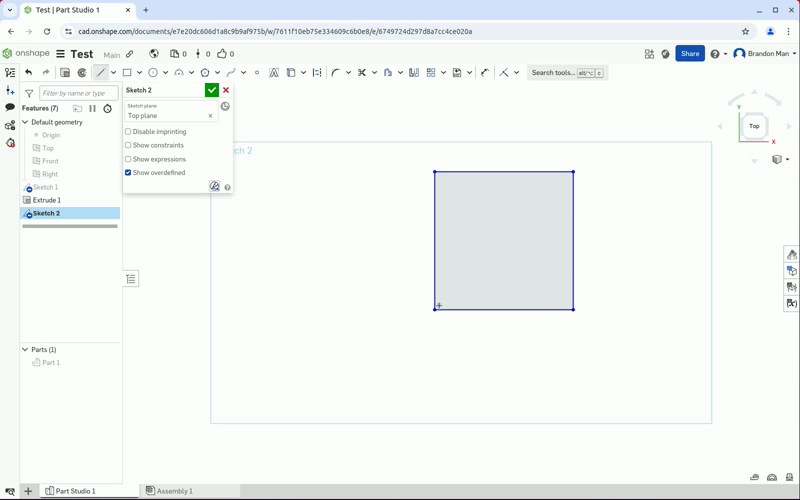
key_down(shift)
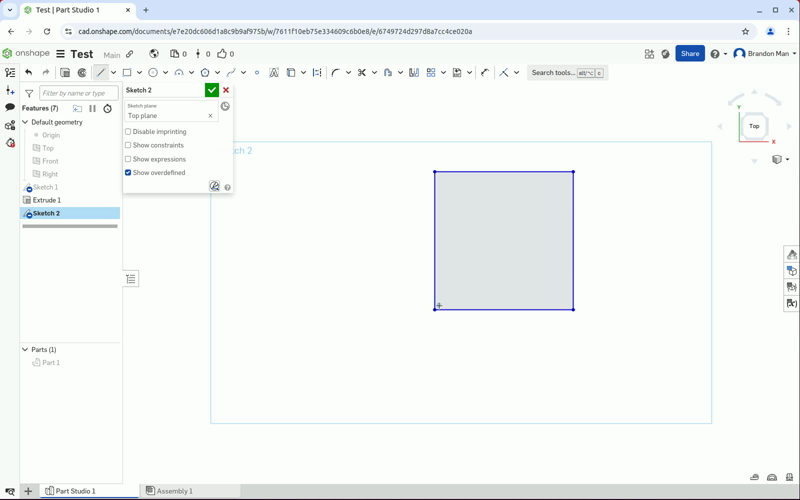
mouse_move(500, 305)
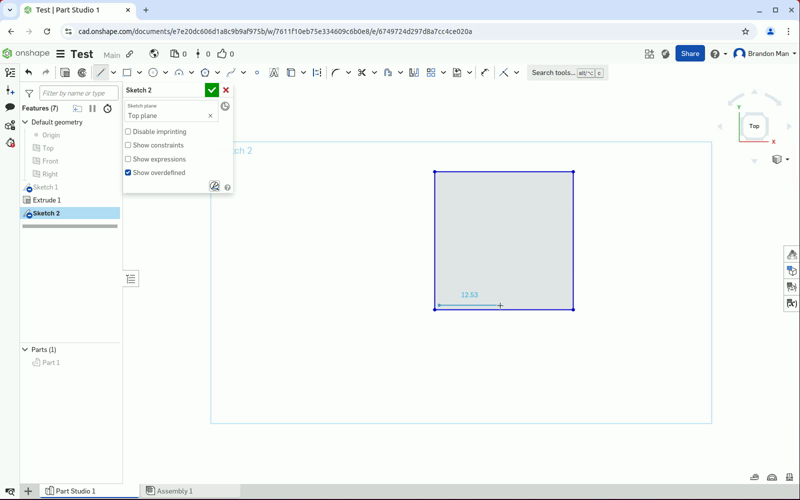
click(500, 305)
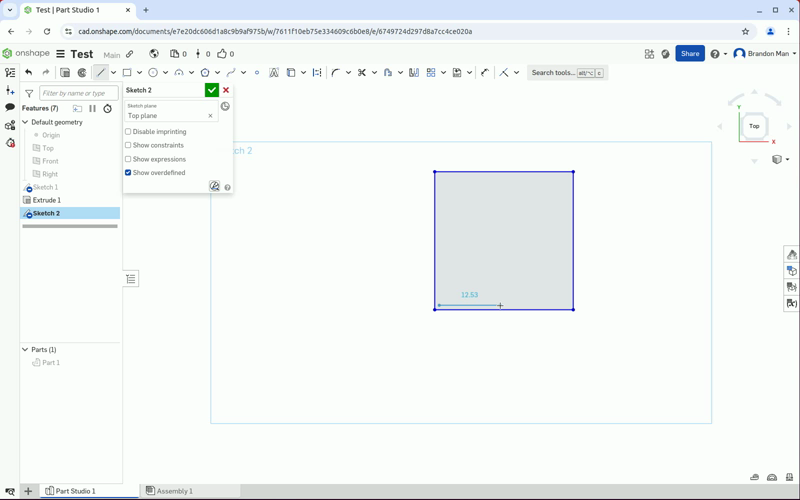
key_up(shift)
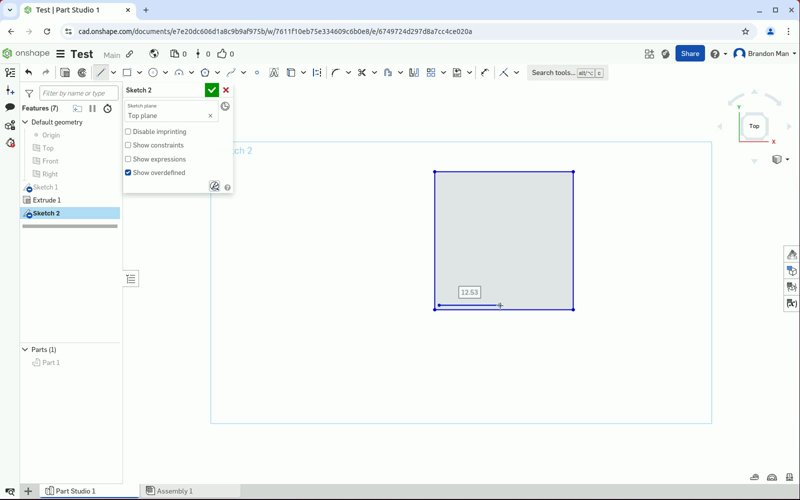
key_down(shift)
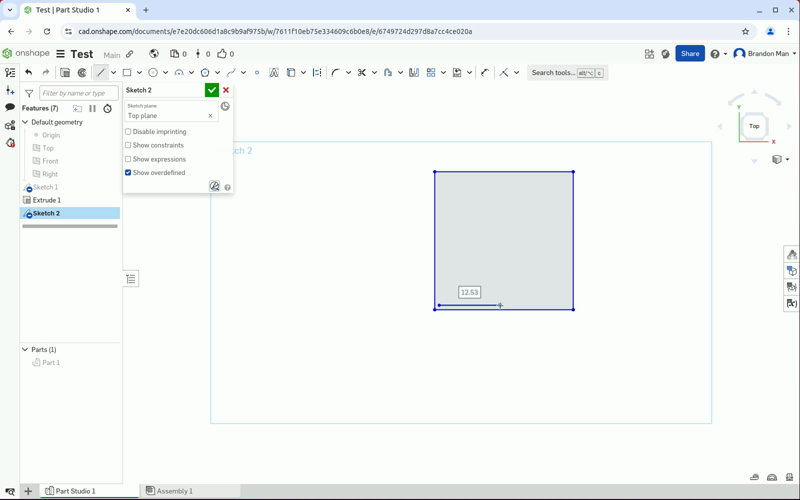
mouse_move(500, 244)
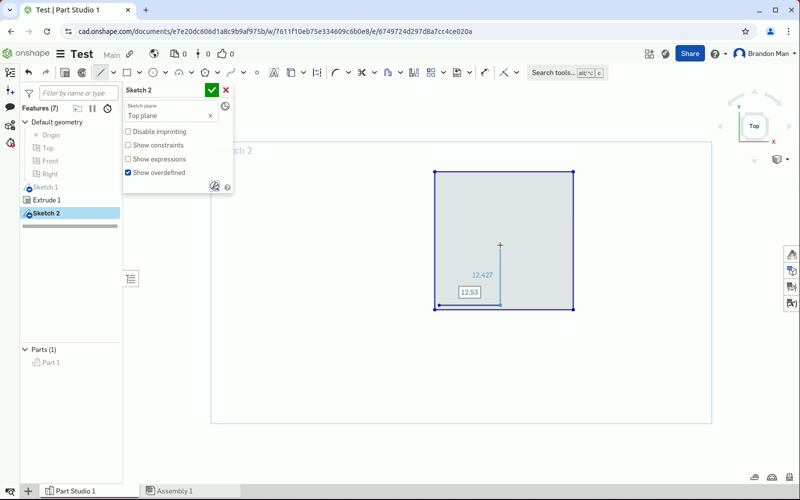
click(500, 244)
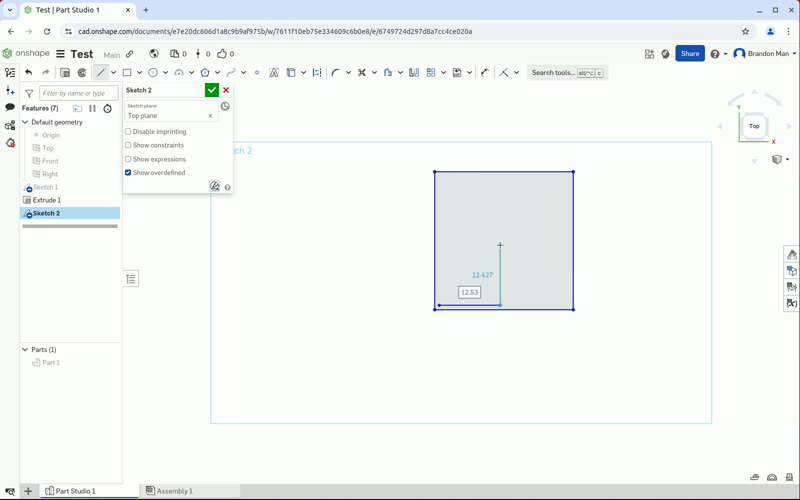
key_up(shift)
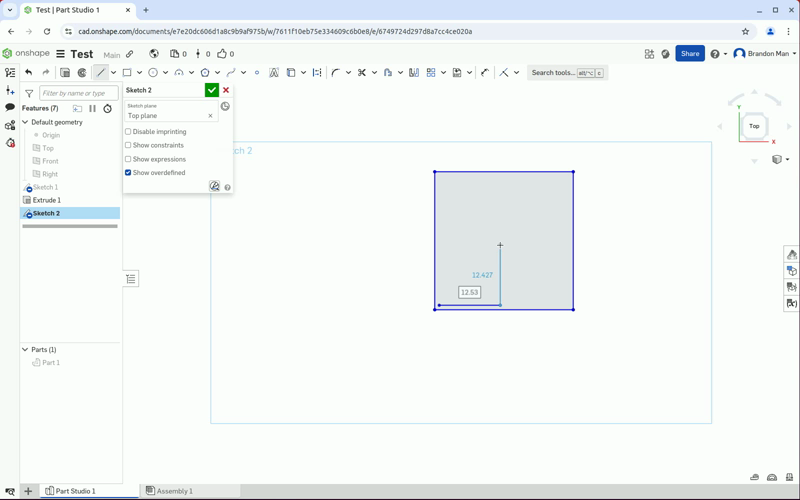
key_down(shift)
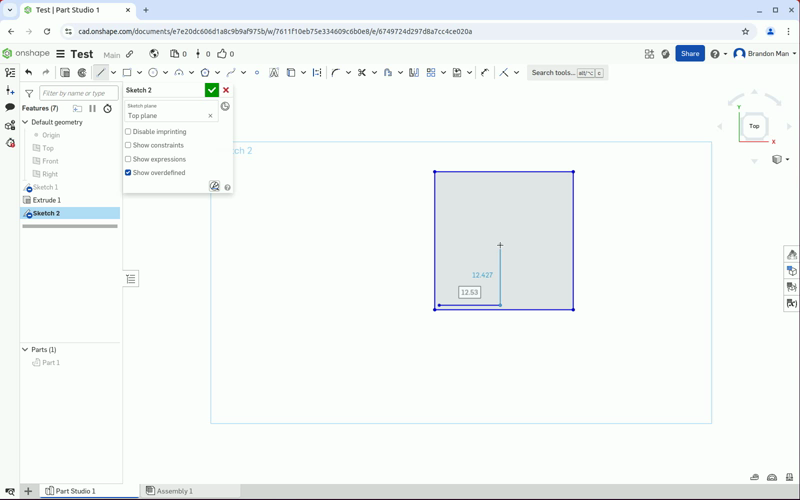
mouse_move(439, 244)
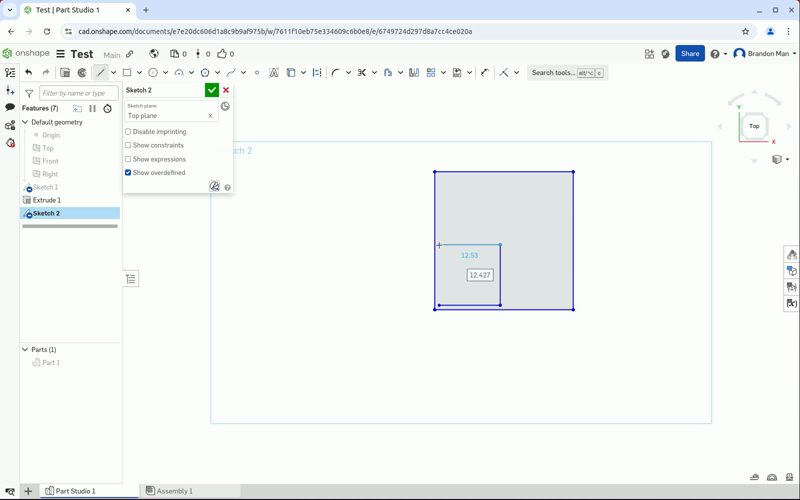
click(439, 244)
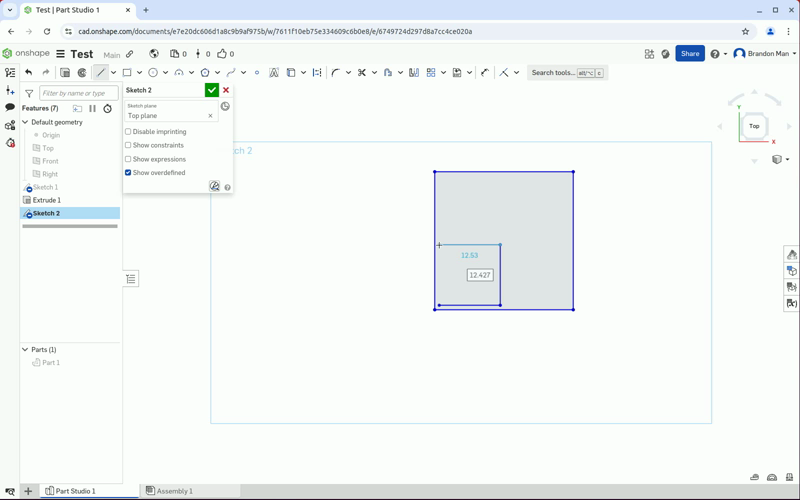
key_up(shift)
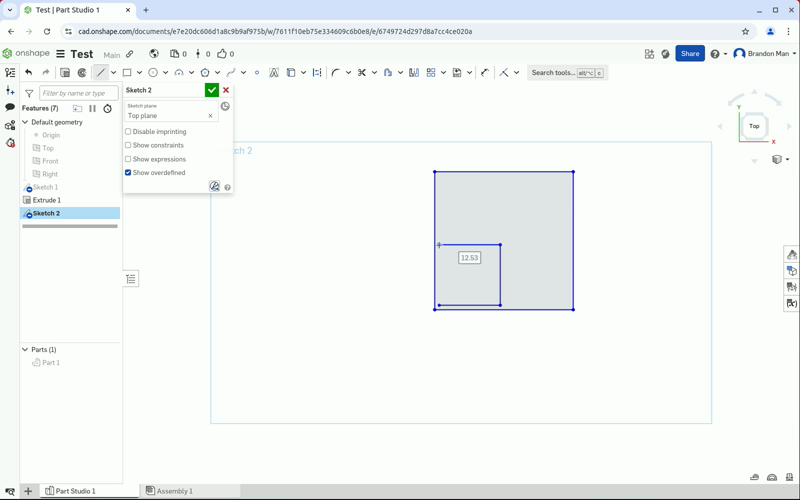
key_down(shift)
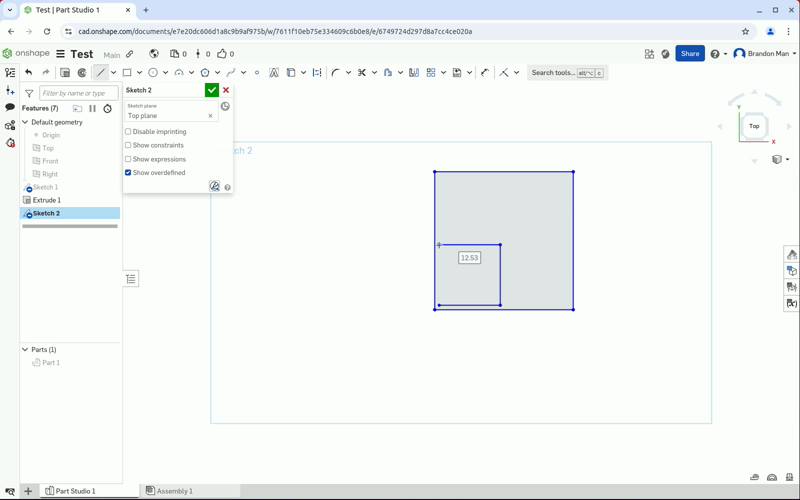
mouse_move(439, 305)
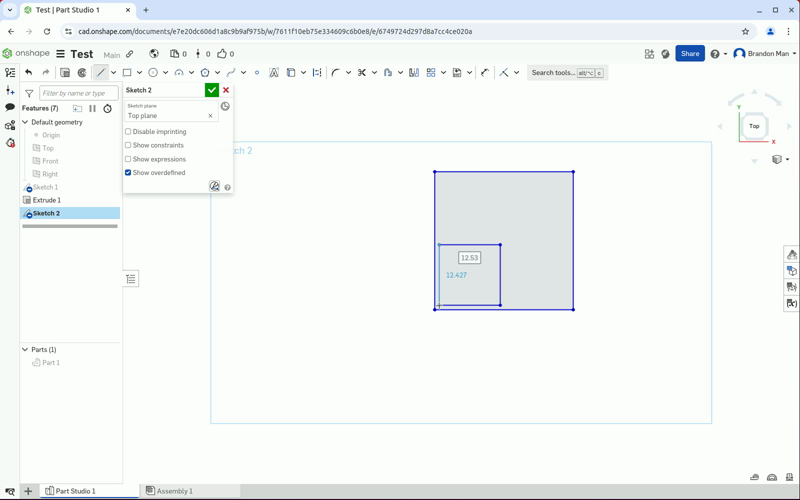
key_up(shift)
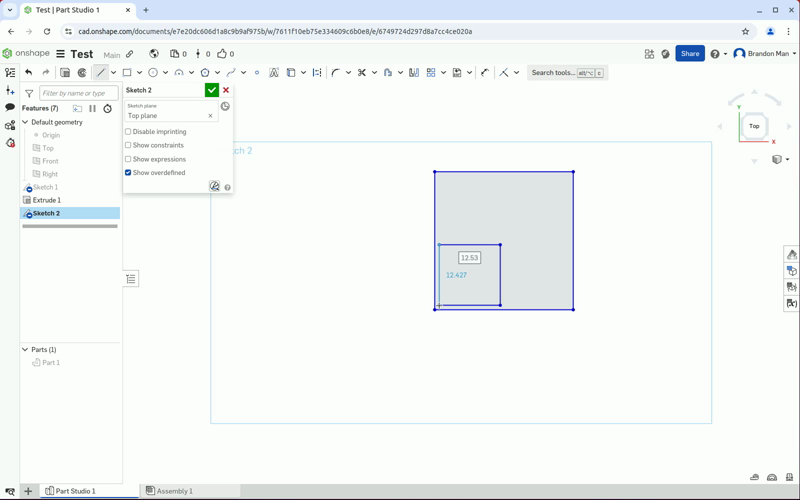
click(439, 305)
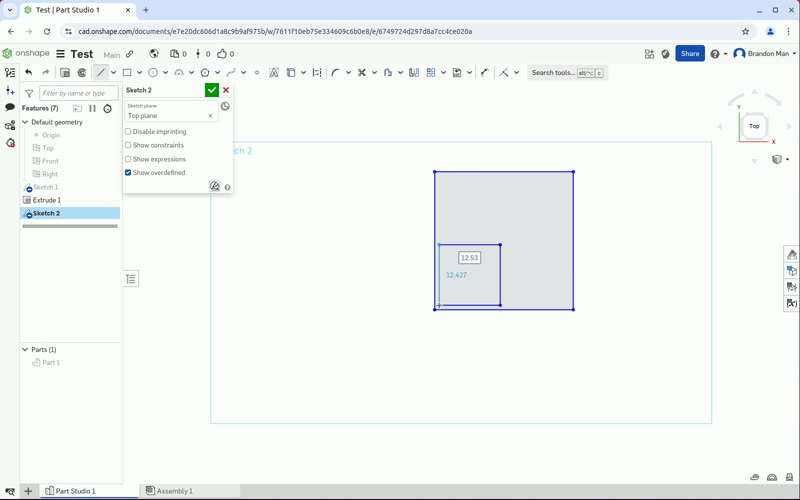
key(esc)
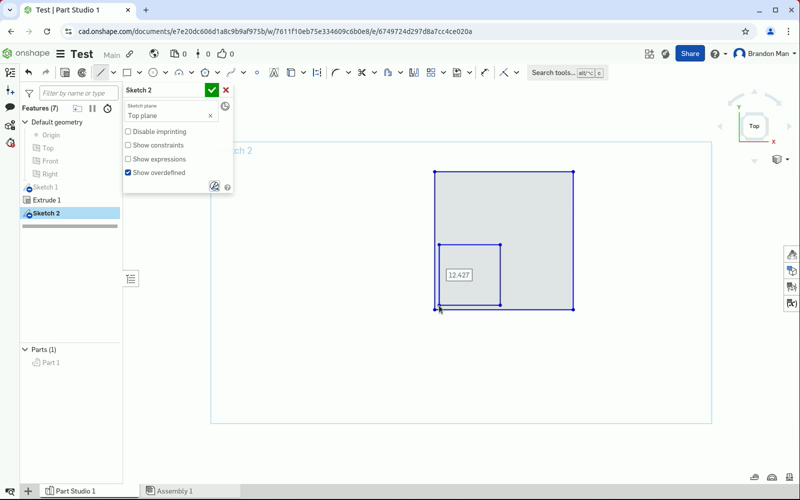
key(l)
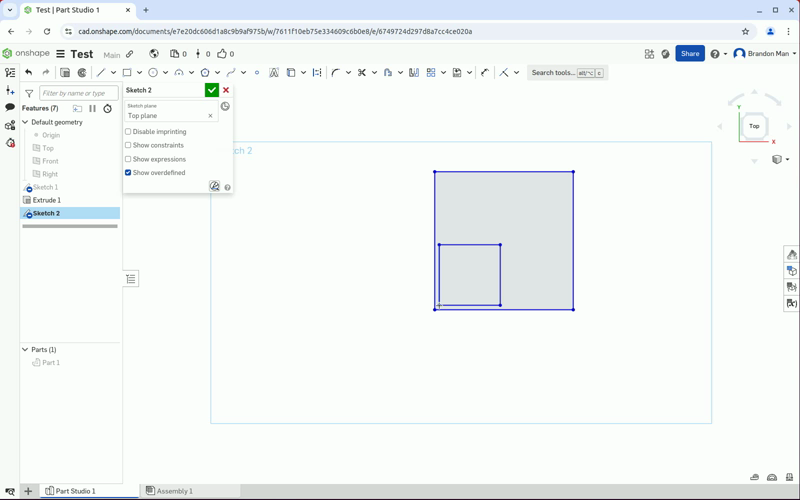
key_down(shift)
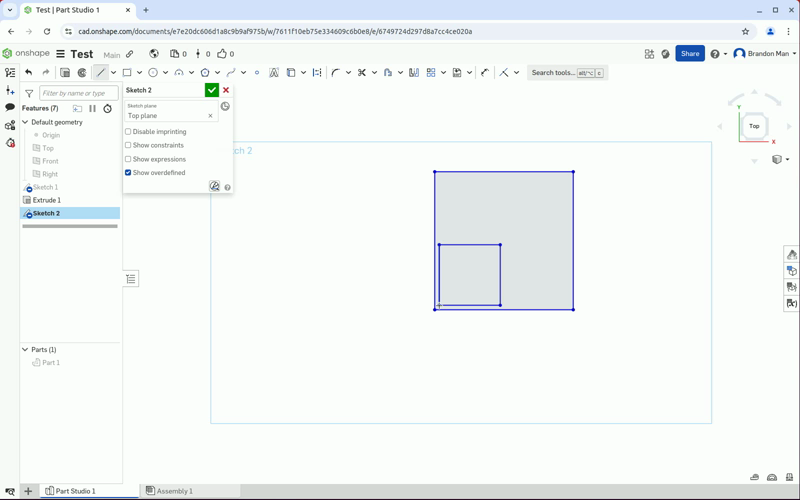
mouse_move(439, 237)
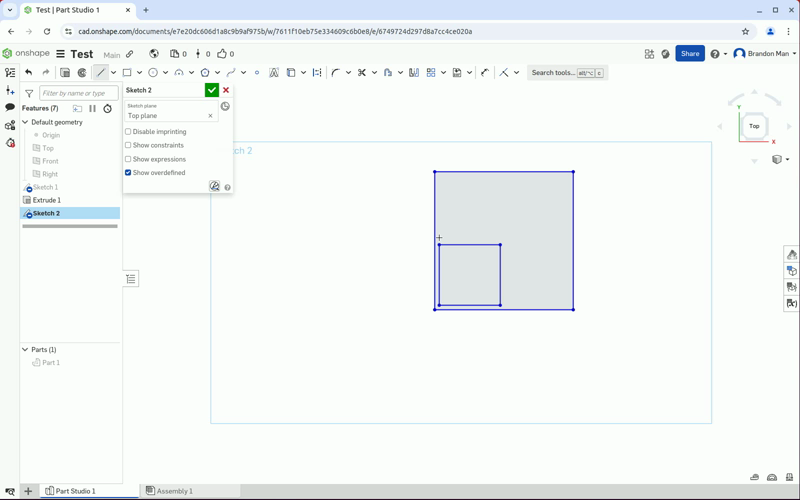
click(439, 237)
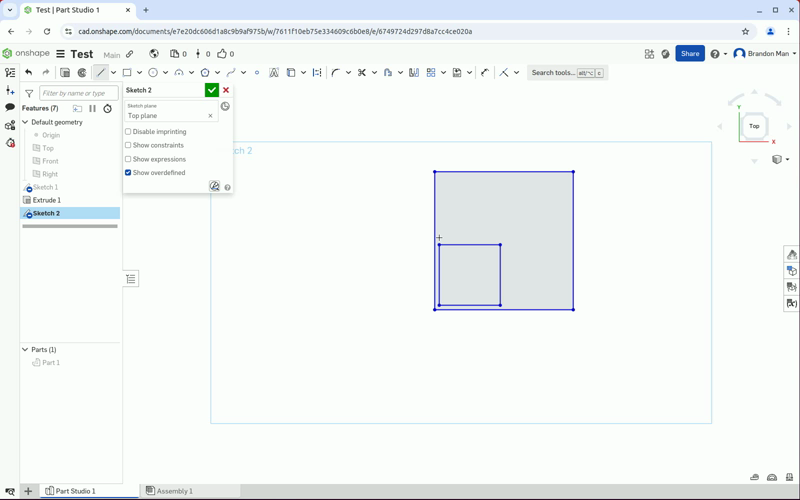
key_up(shift)
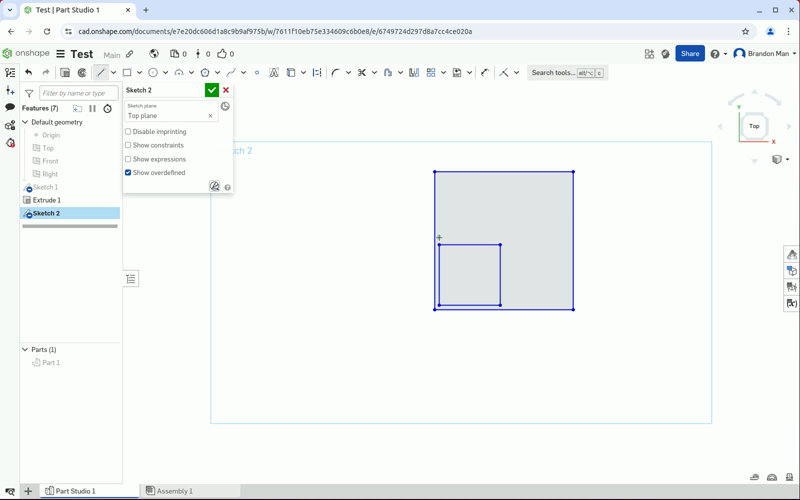
key_down(shift)
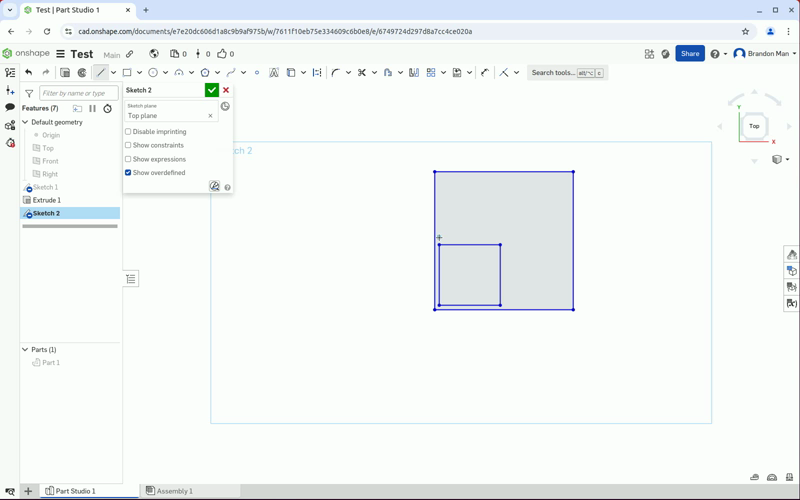
mouse_move(500, 237)
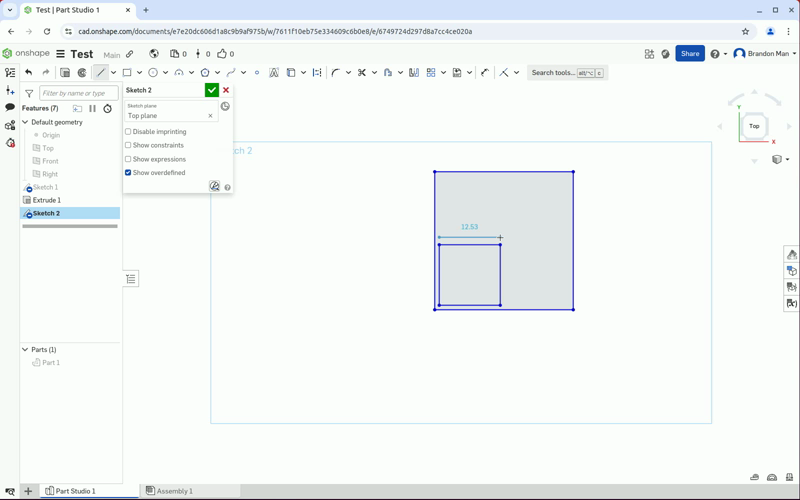
click(500, 237)
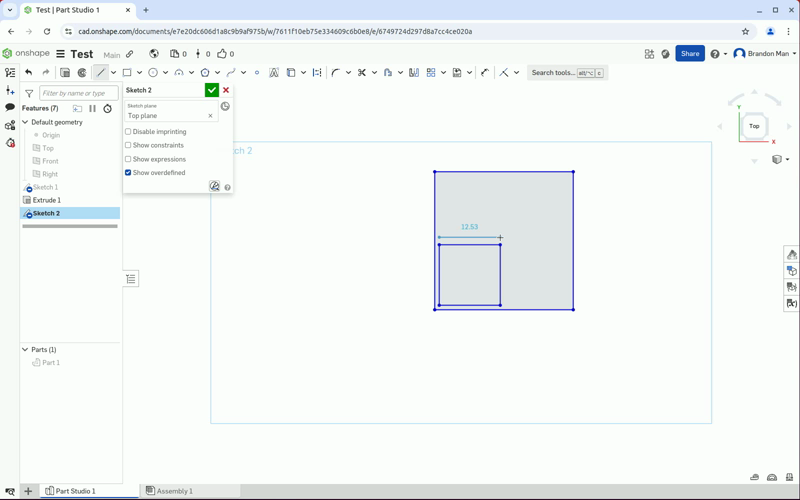
key_up(shift)
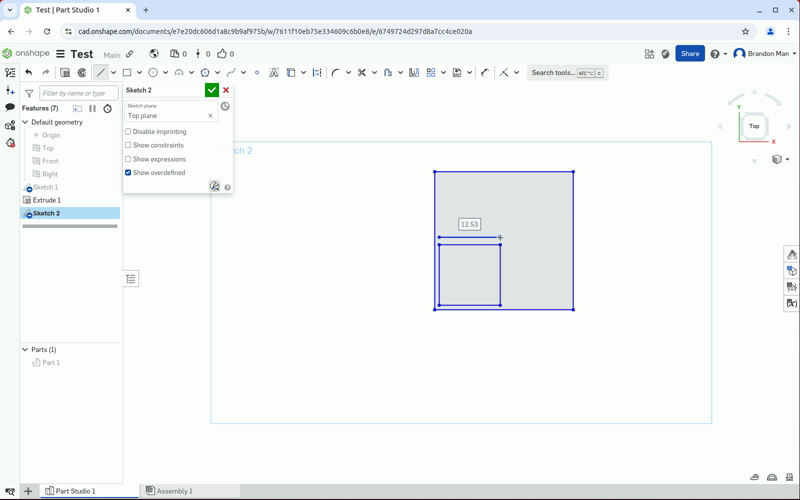
key_down(shift)
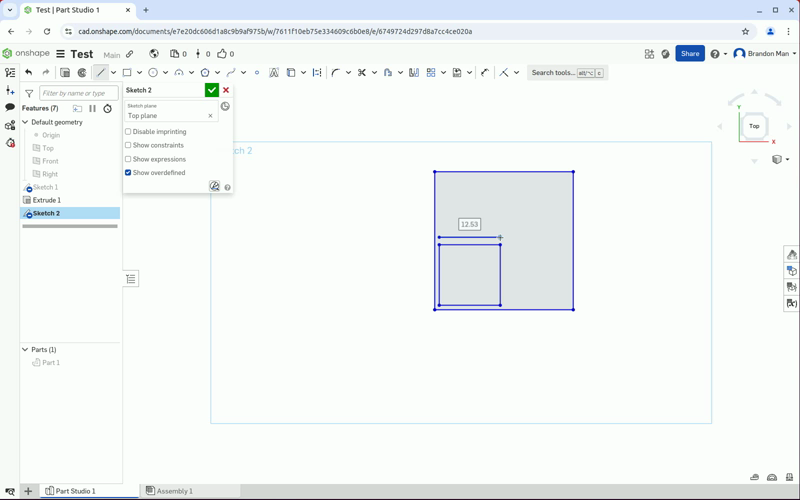
mouse_move(500, 176)
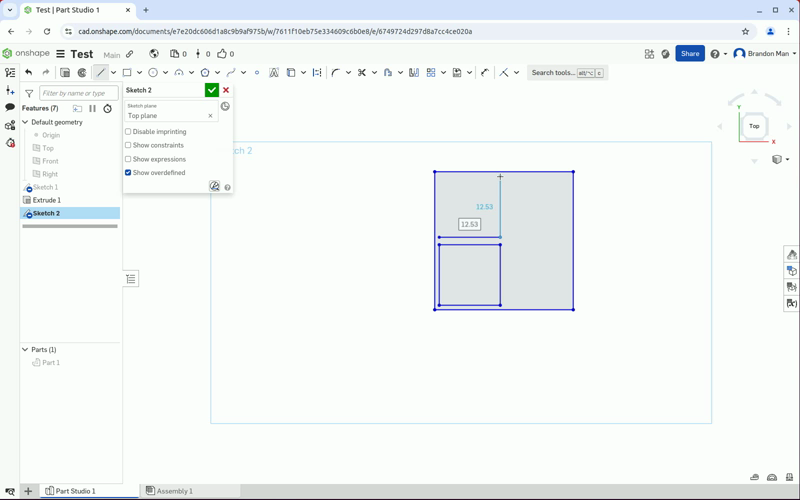
click(500, 176)
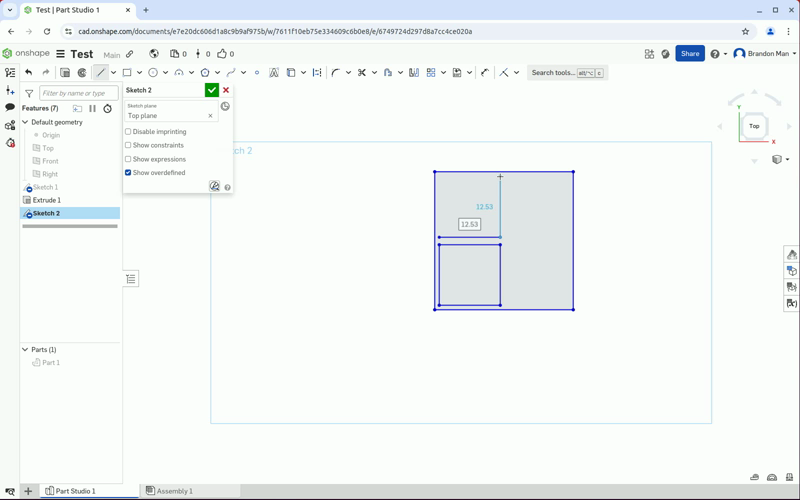
key_up(shift)
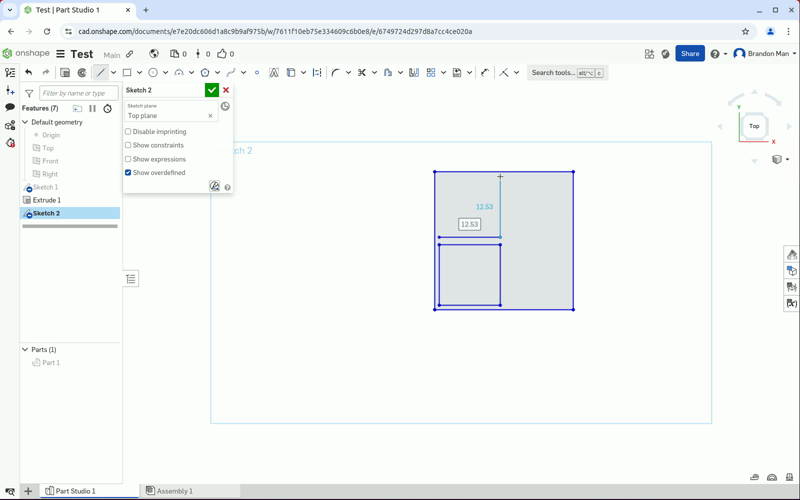
key_down(shift)
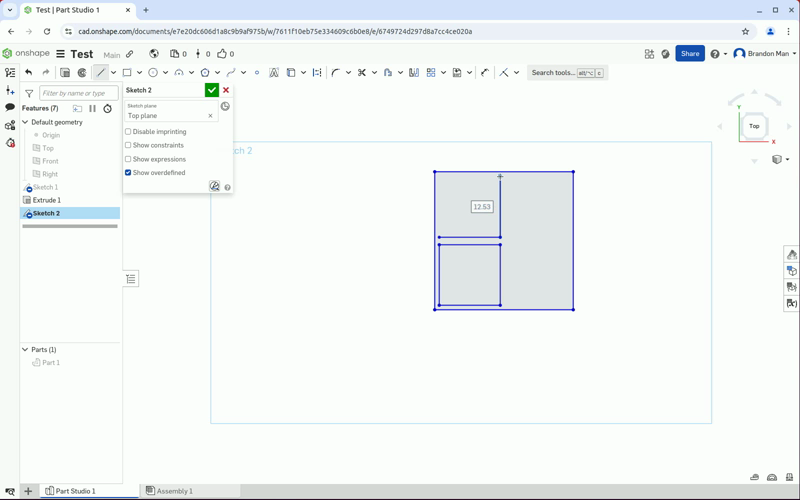
mouse_move(439, 176)
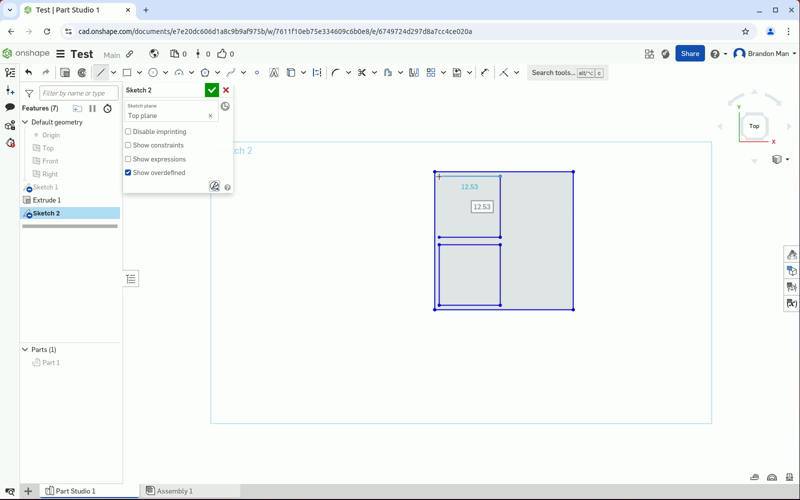
click(439, 176)
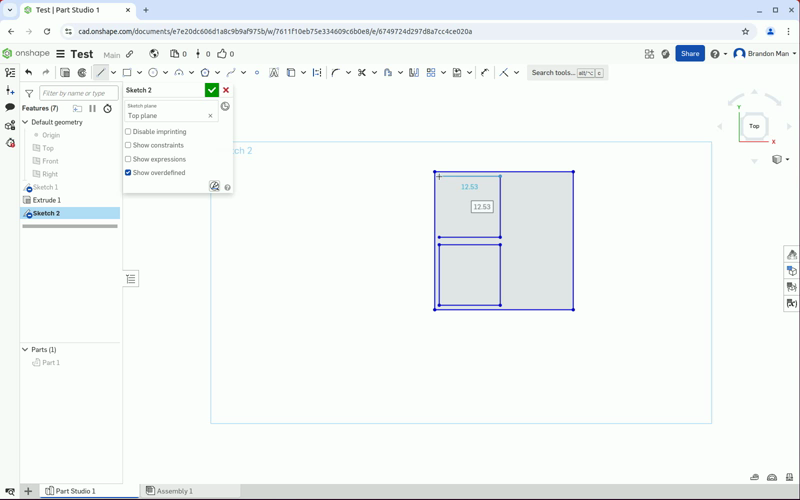
key_up(shift)
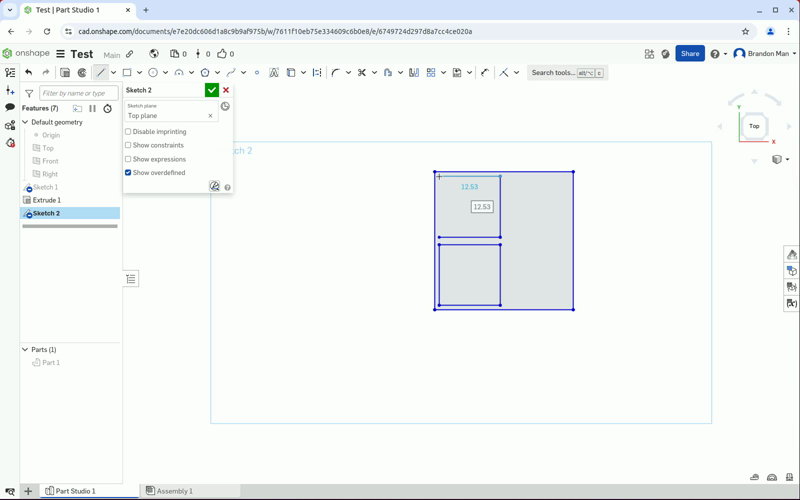
key_down(shift)
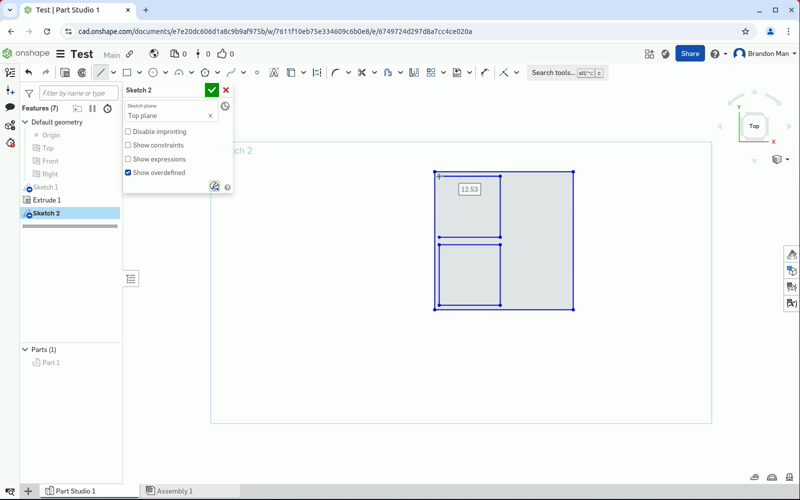
mouse_move(439, 237)
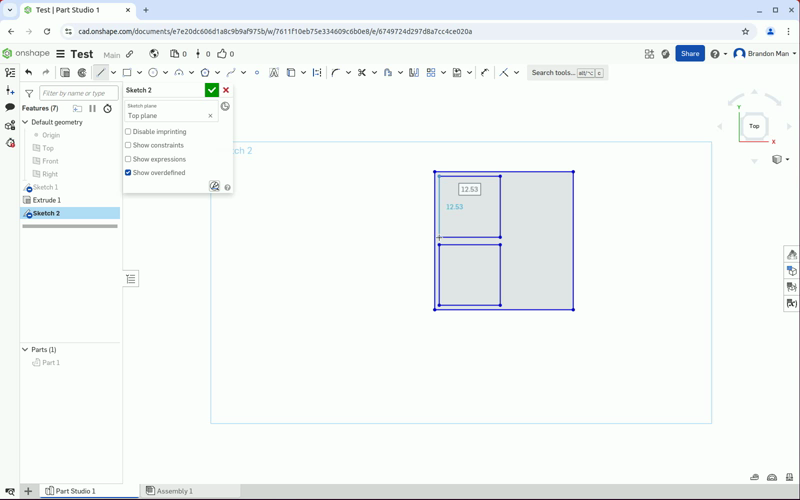
key_up(shift)
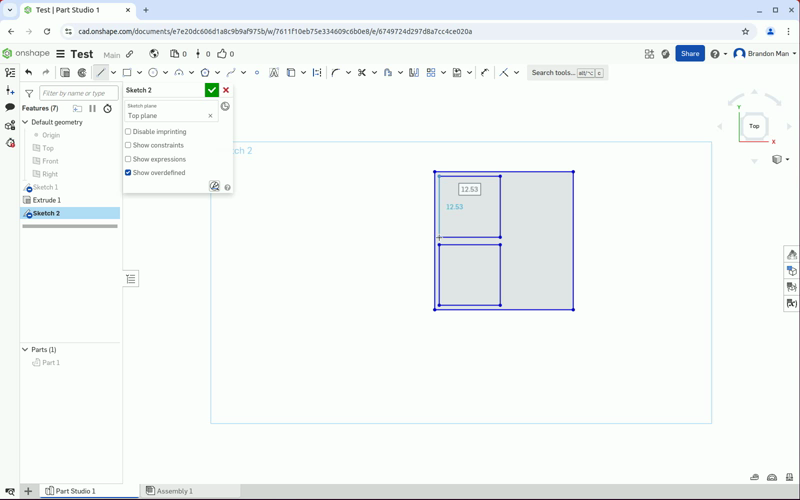
click(439, 237)
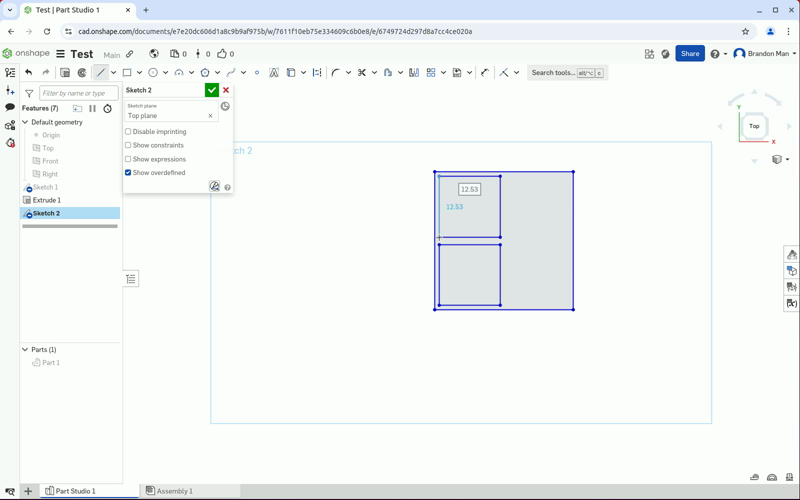
key(esc)
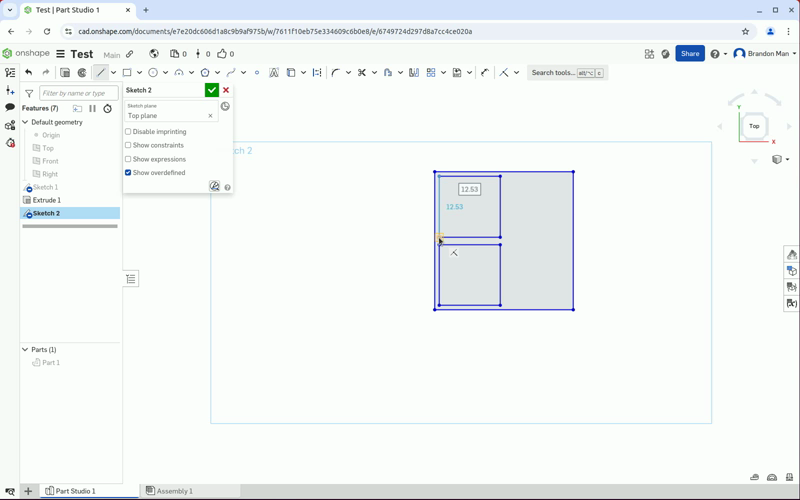
key(l)
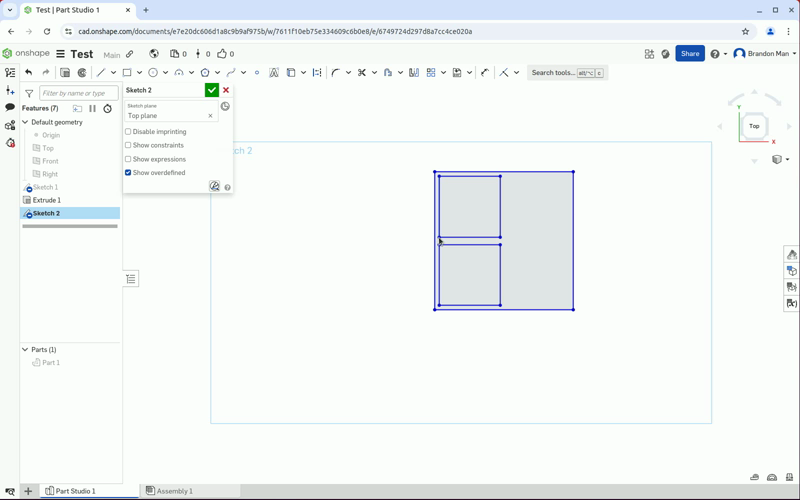
key_down(shift)
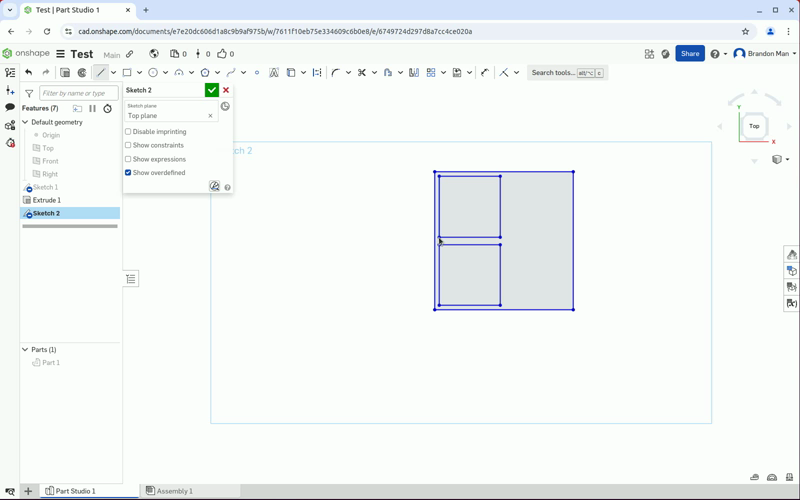
mouse_move(507, 305)
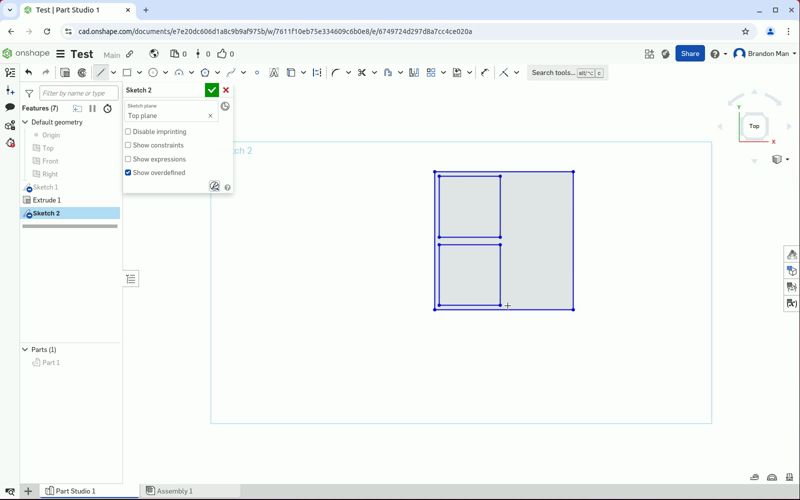
click(507, 305)
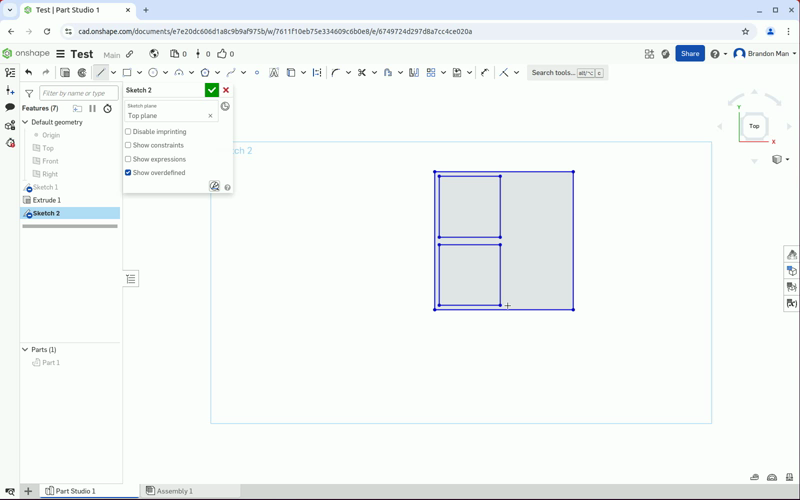
key_up(shift)
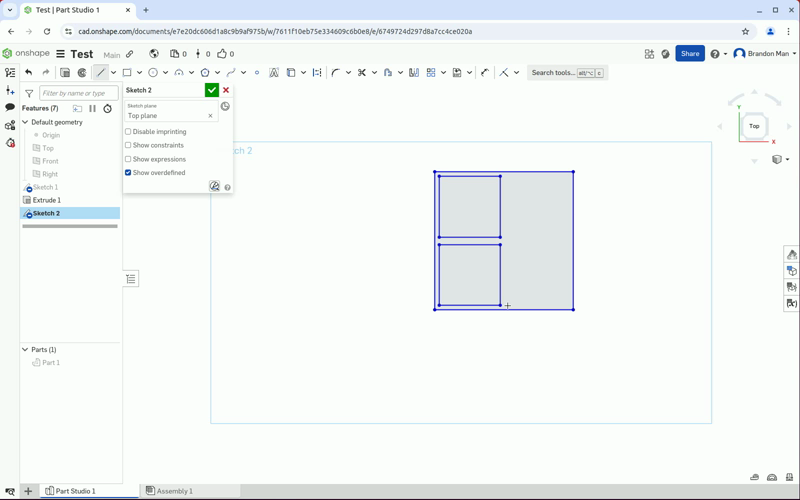
key_down(shift)
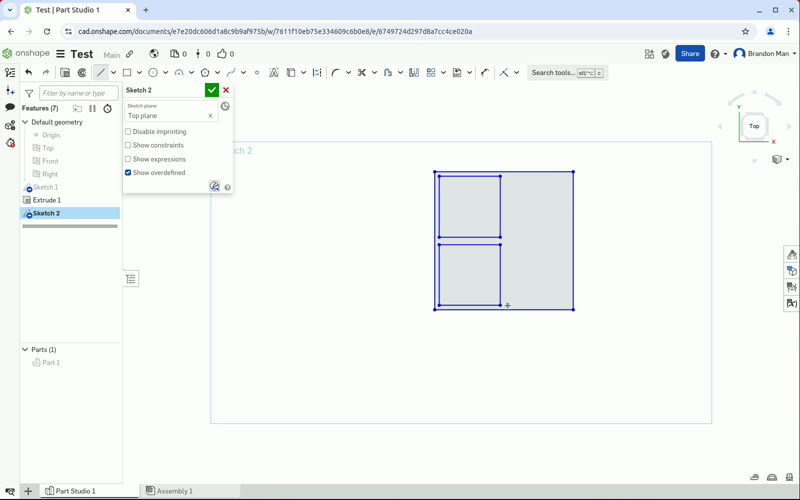
mouse_move(568, 305)
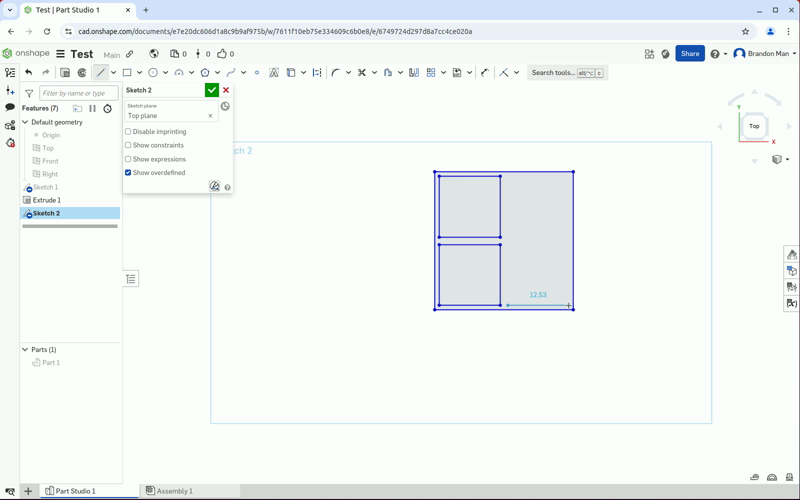
click(568, 305)
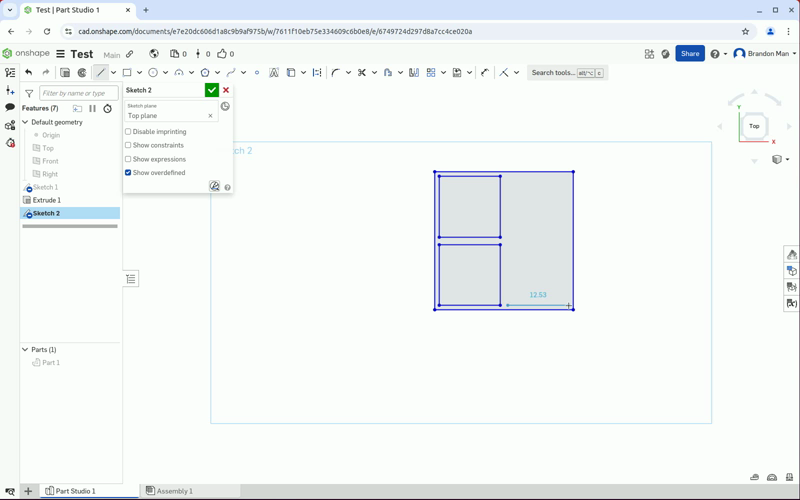
key_up(shift)
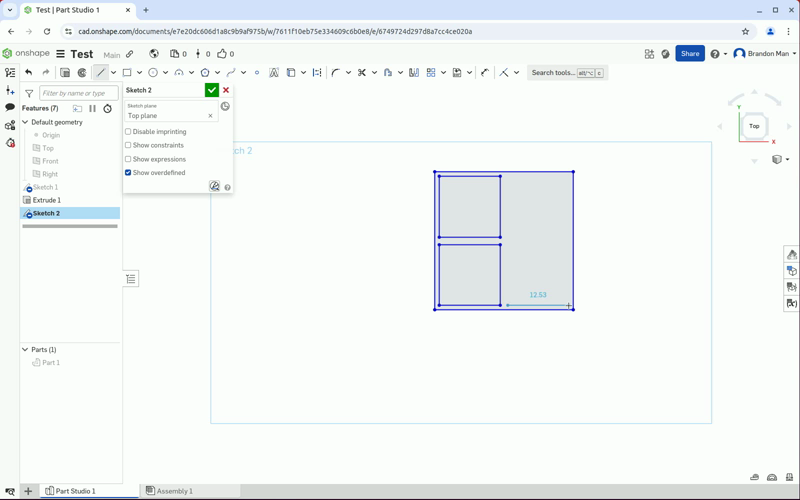
key_down(shift)
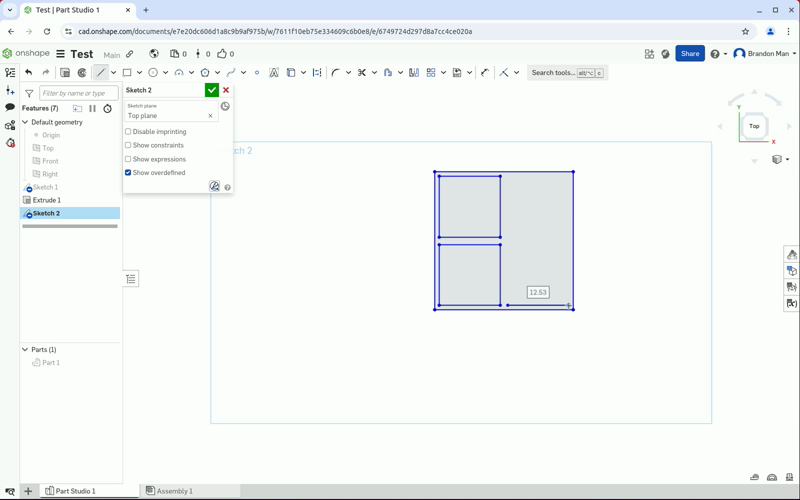
mouse_move(568, 244)
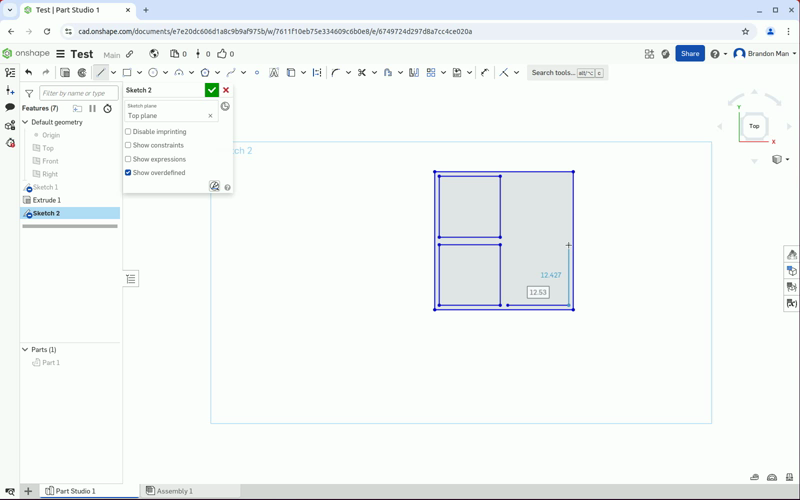
click(568, 244)
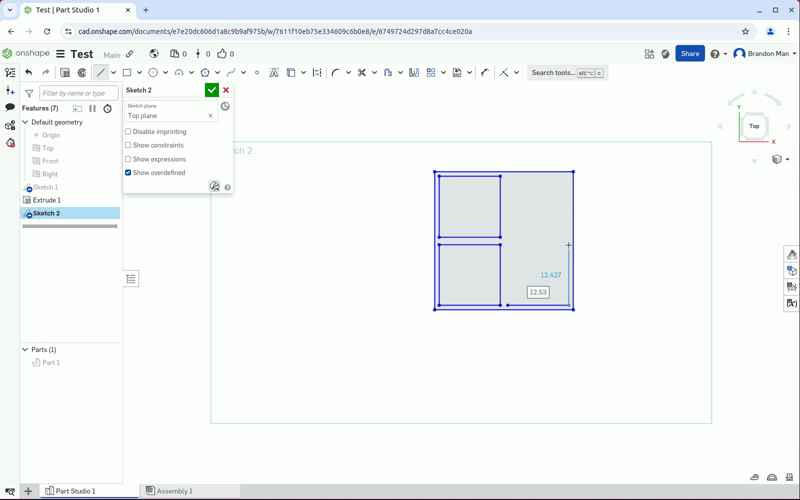
key_up(shift)
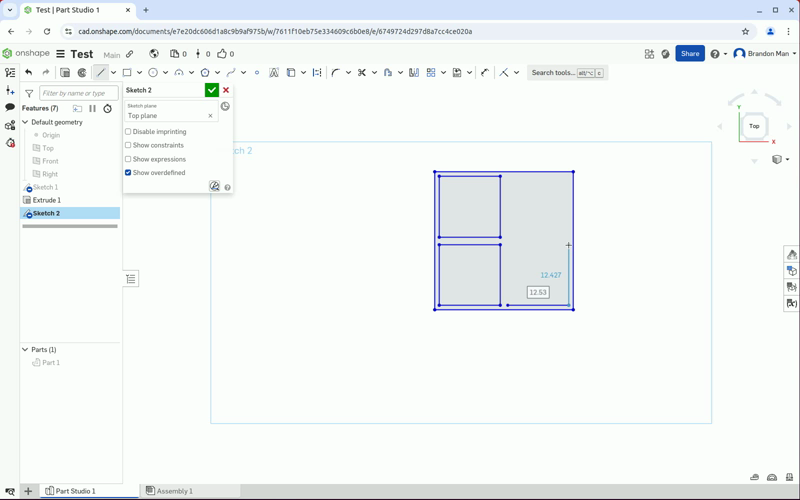
key_down(shift)
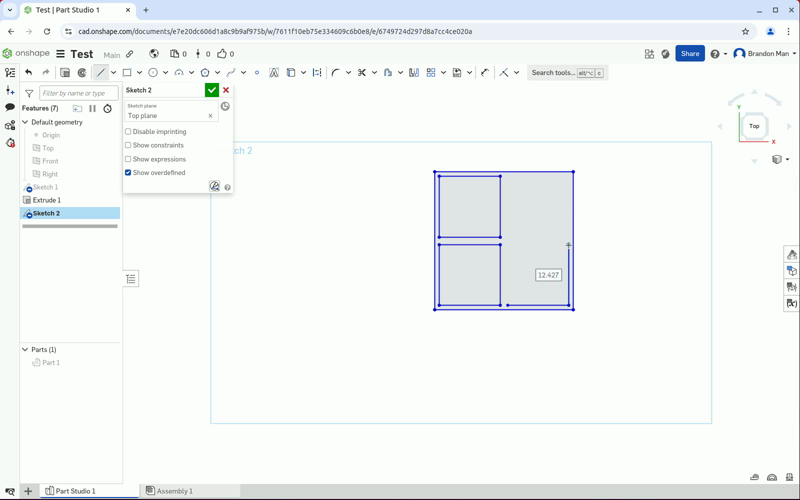
mouse_move(507, 244)
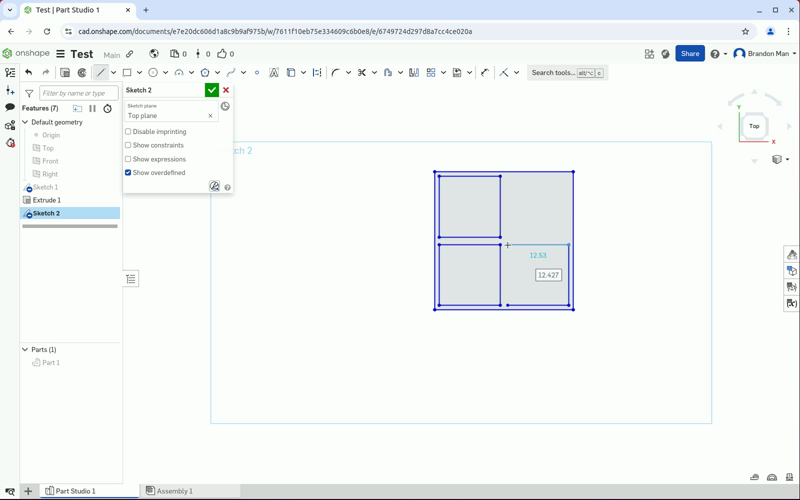
click(507, 244)
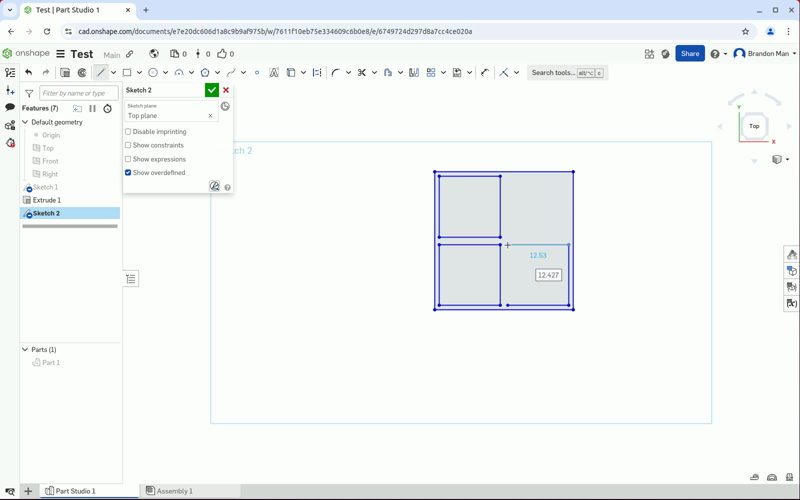
key_up(shift)
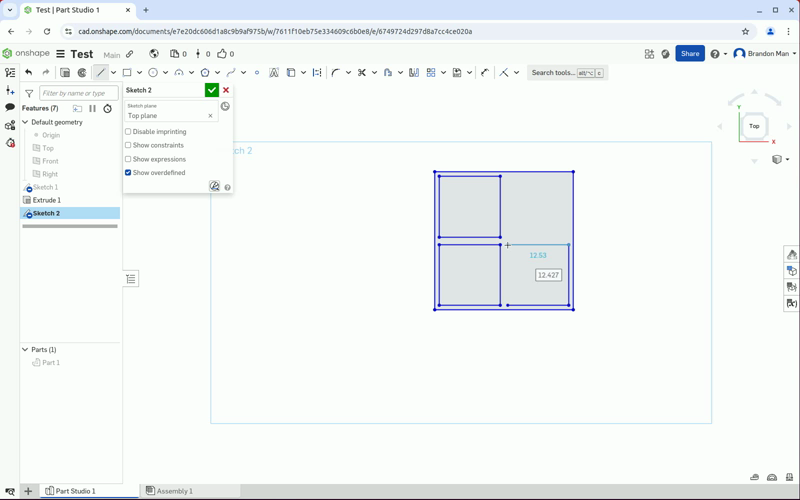
key_down(shift)
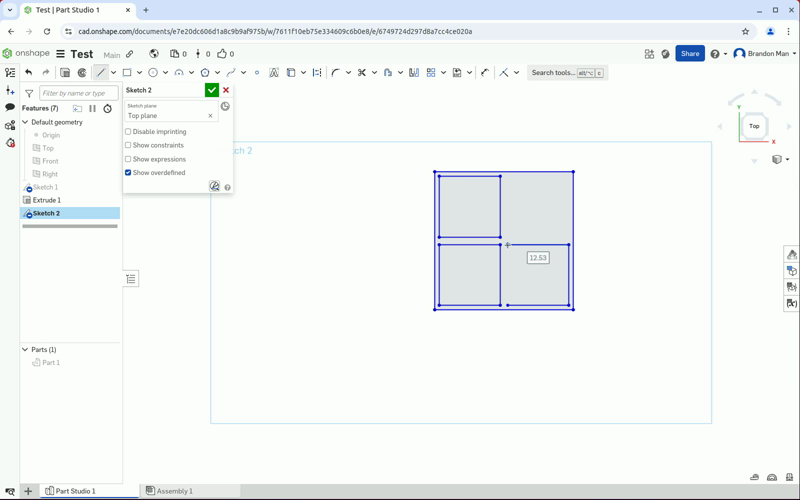
mouse_move(507, 305)
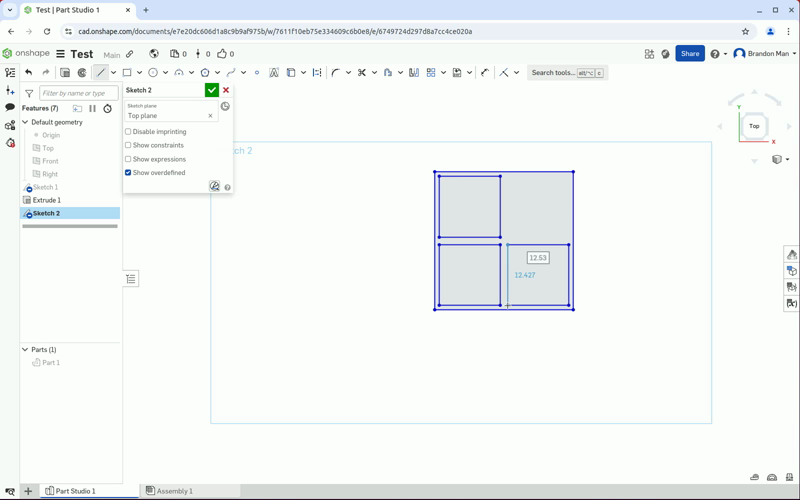
key_up(shift)
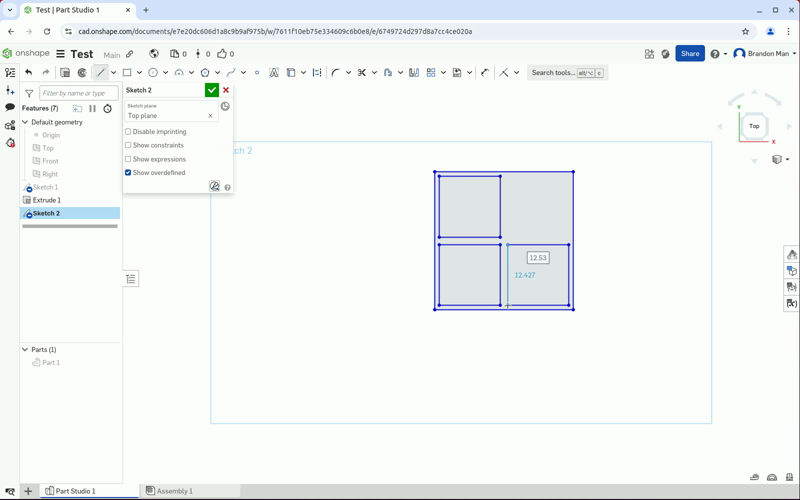
click(507, 305)
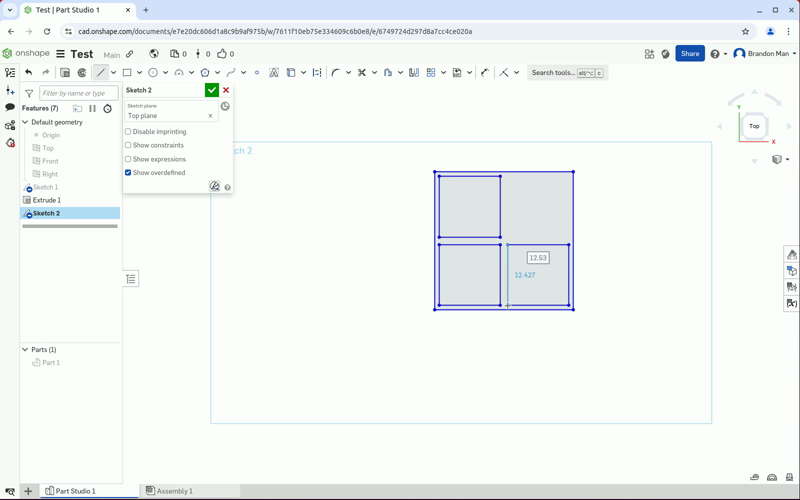
key(esc)
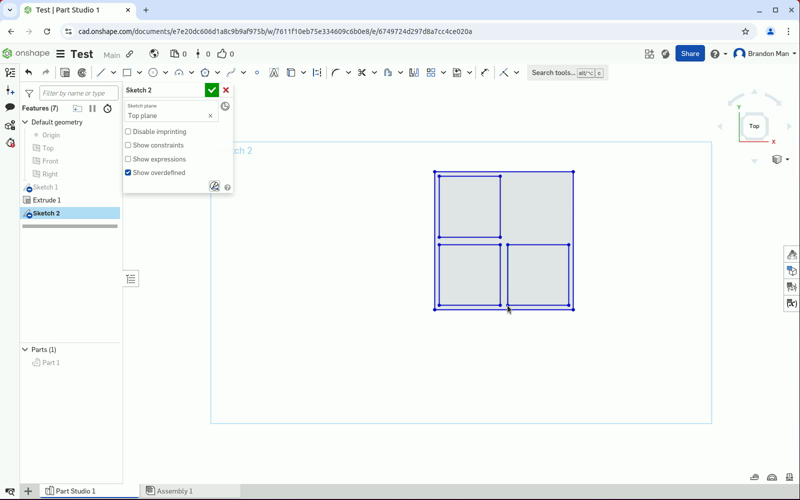
key(l)
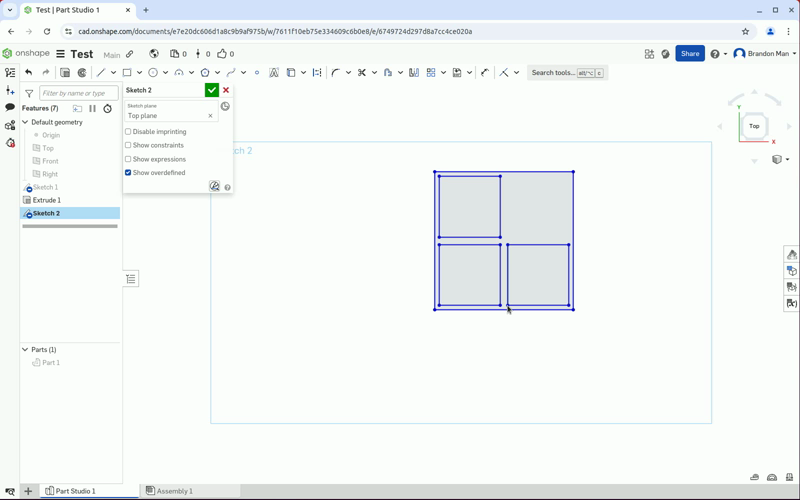
key_down(shift)
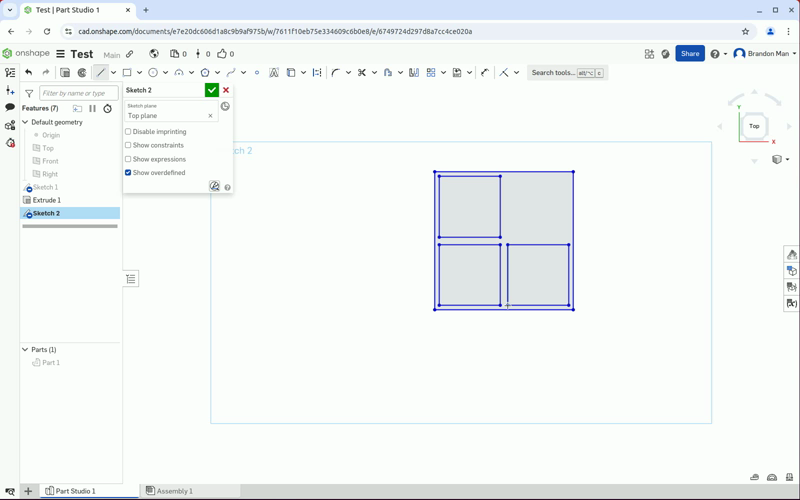
mouse_move(507, 237)
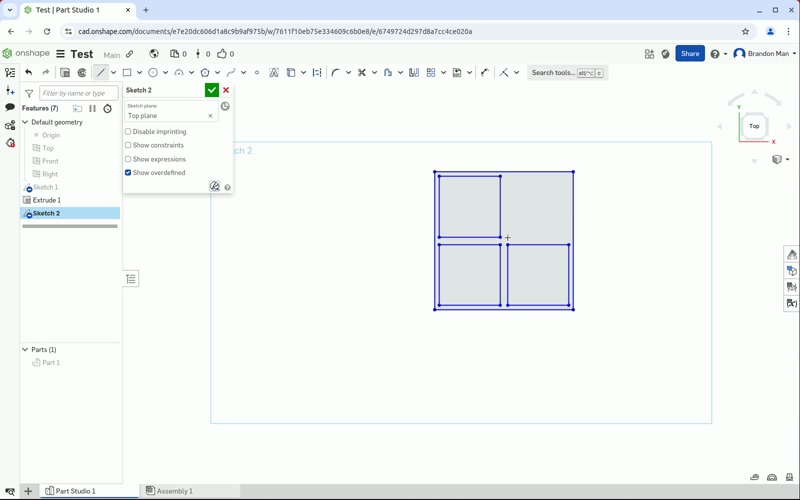
click(507, 237)
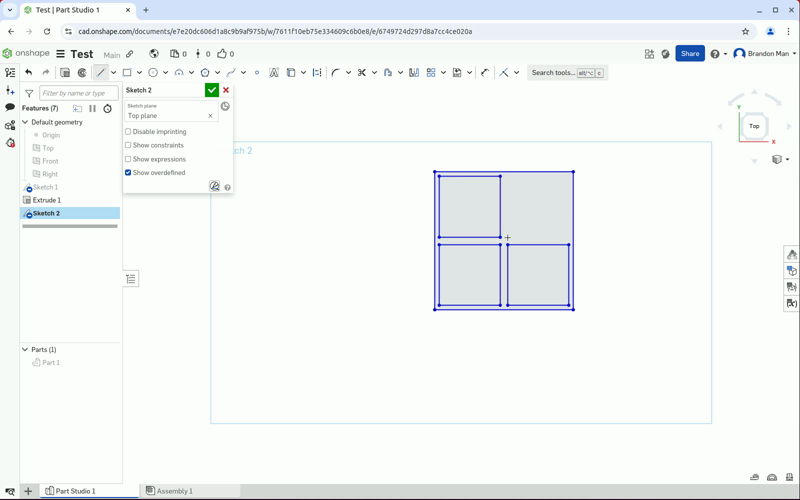
key_up(shift)
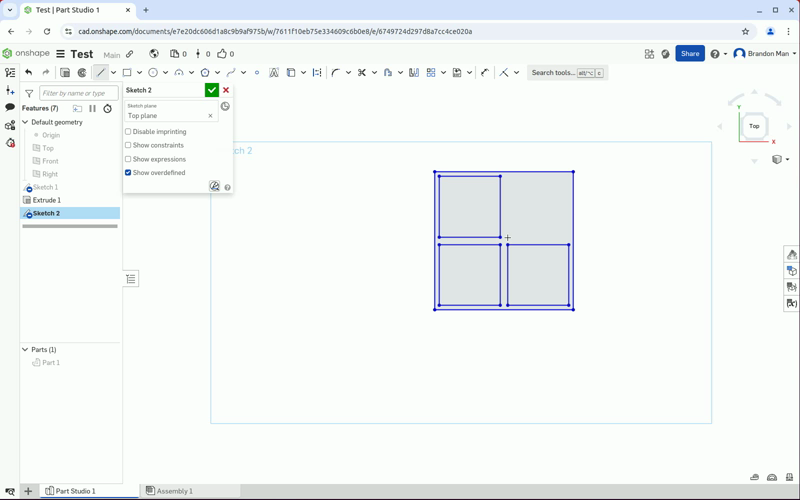
key_down(shift)
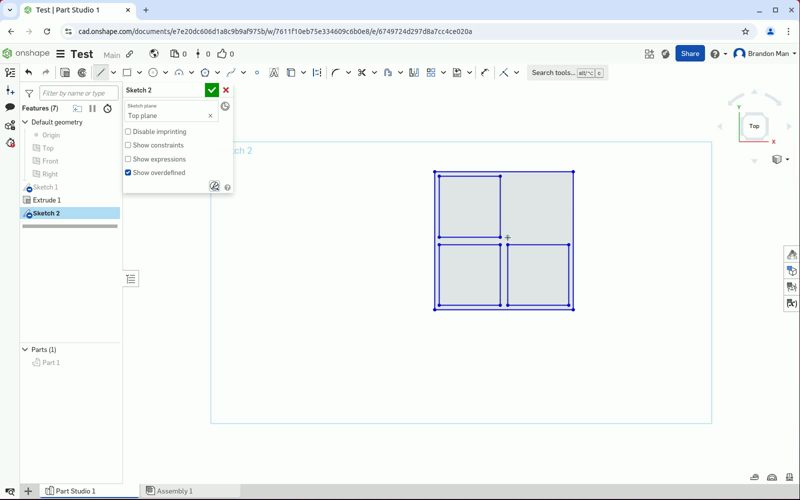
mouse_move(568, 237)
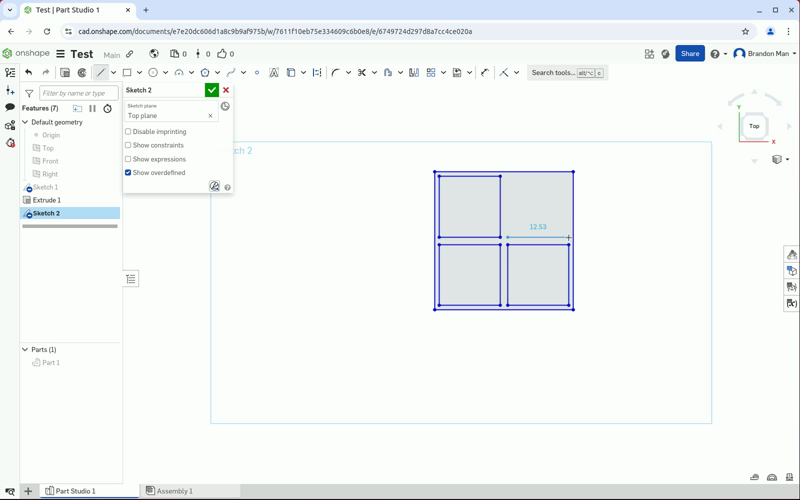
click(568, 237)
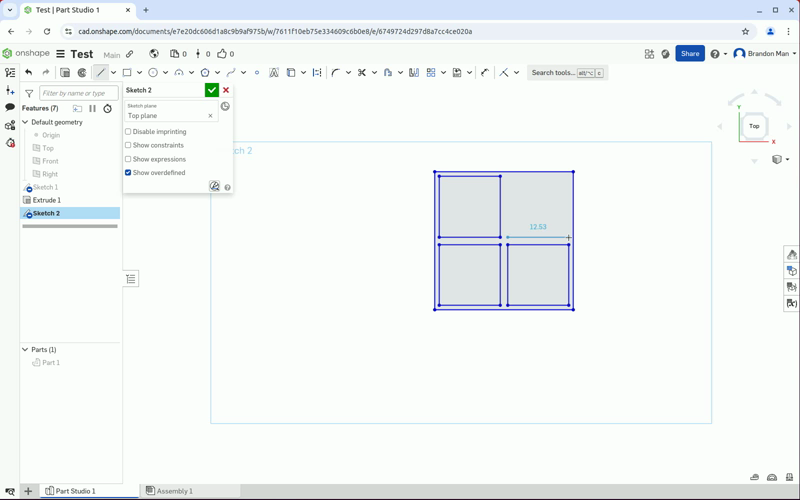
key_up(shift)
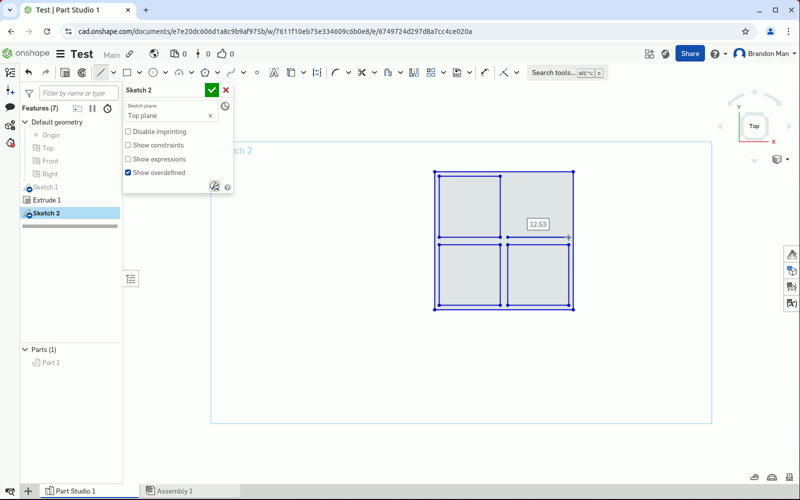
key_down(shift)
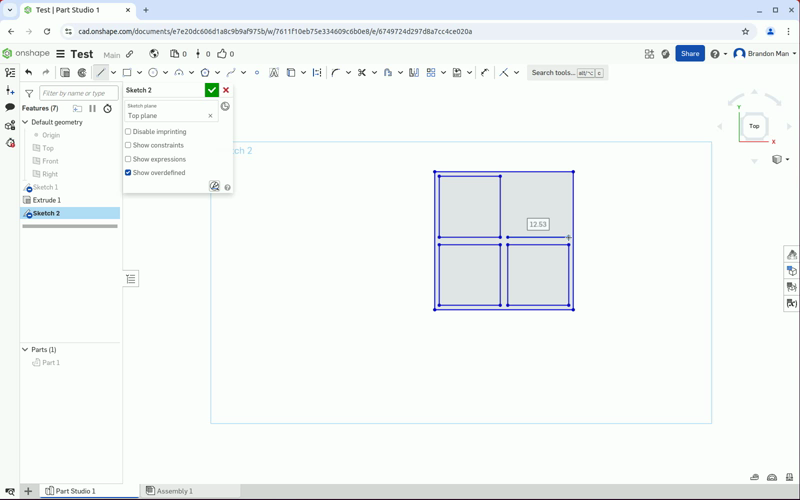
mouse_move(568, 176)
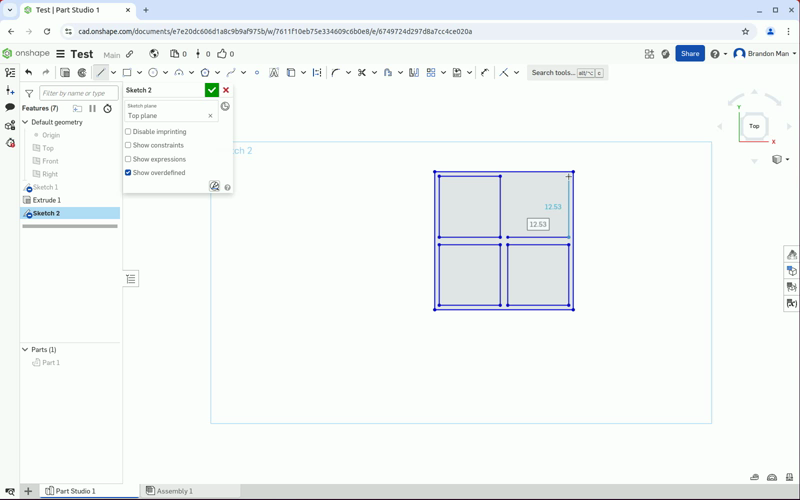
click(568, 176)
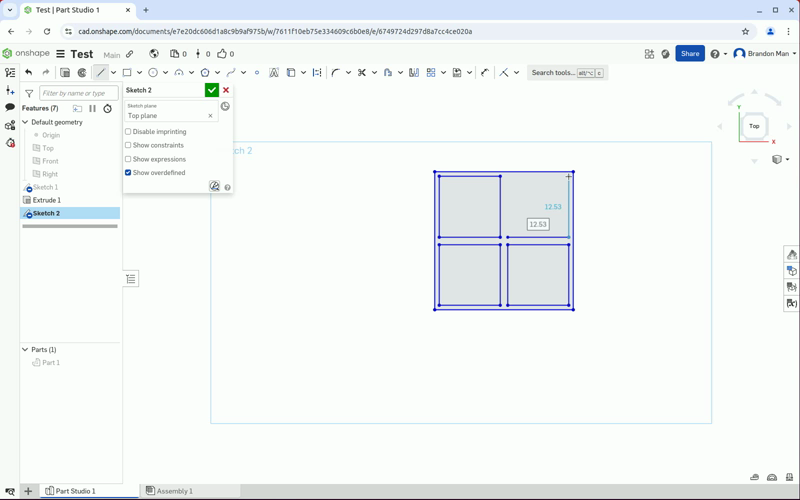
key_up(shift)
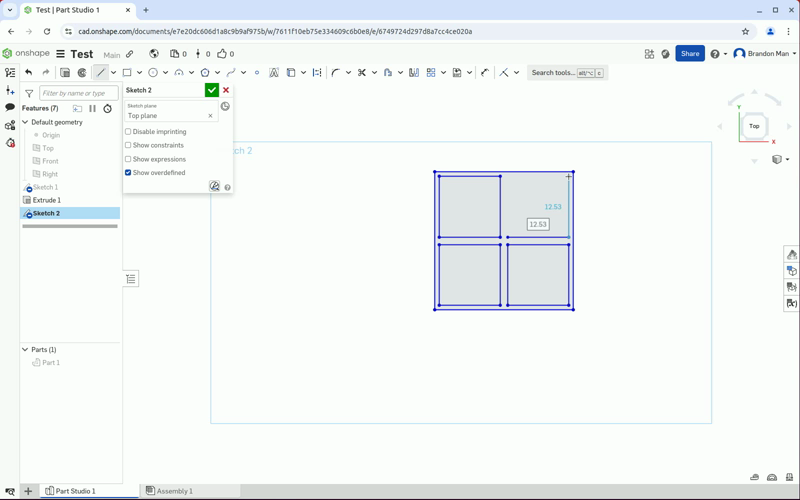
key_down(shift)
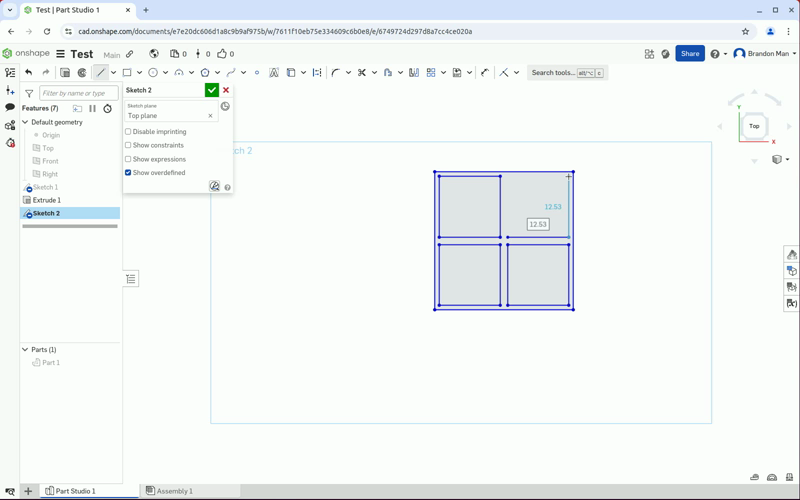
mouse_move(507, 176)
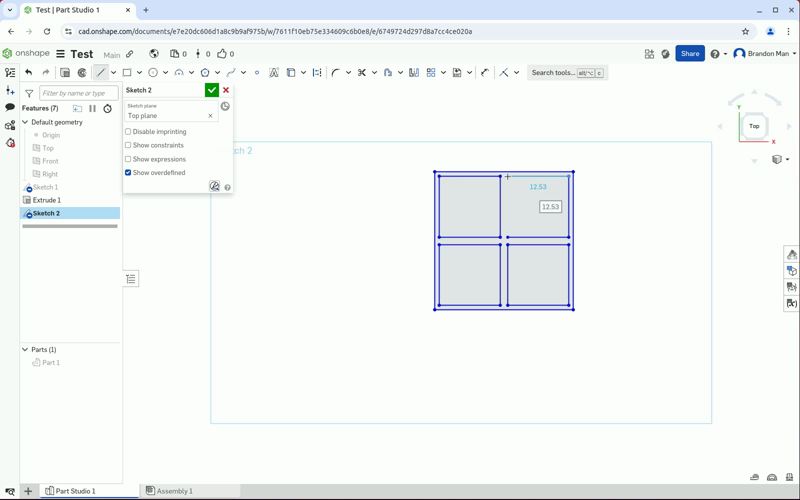
click(507, 176)
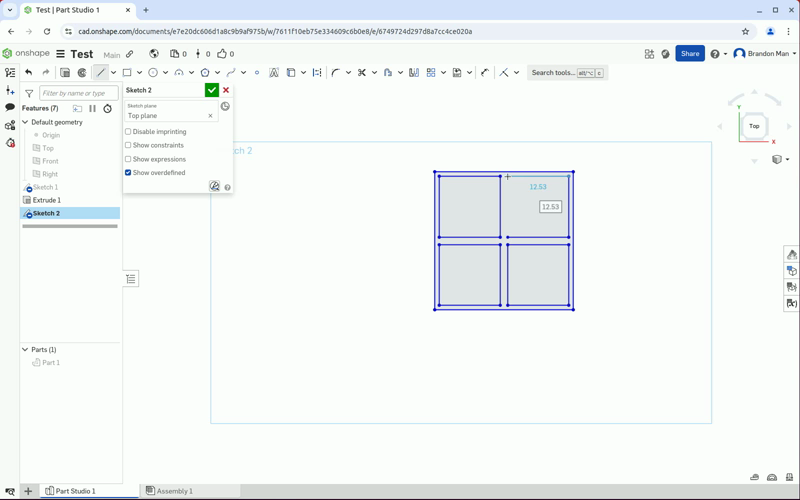
key_up(shift)
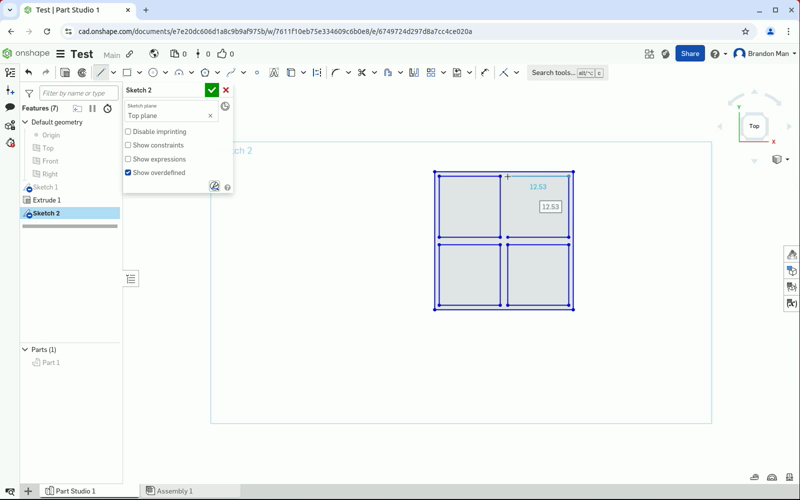
key_down(shift)
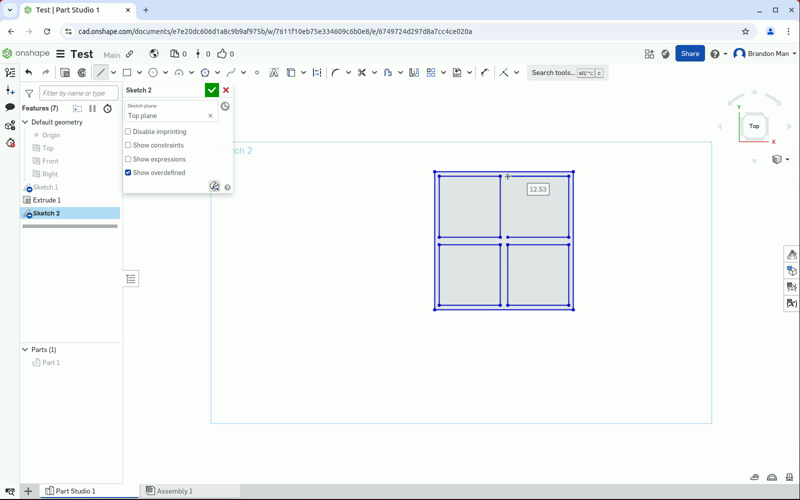
mouse_move(507, 237)
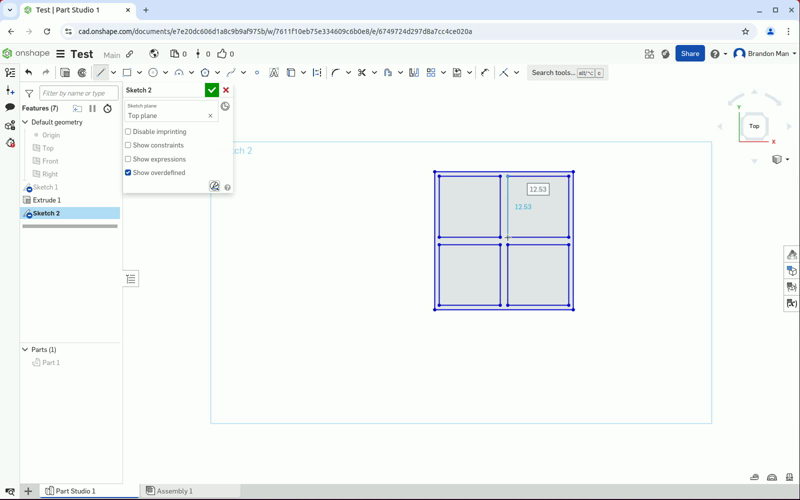
key_up(shift)
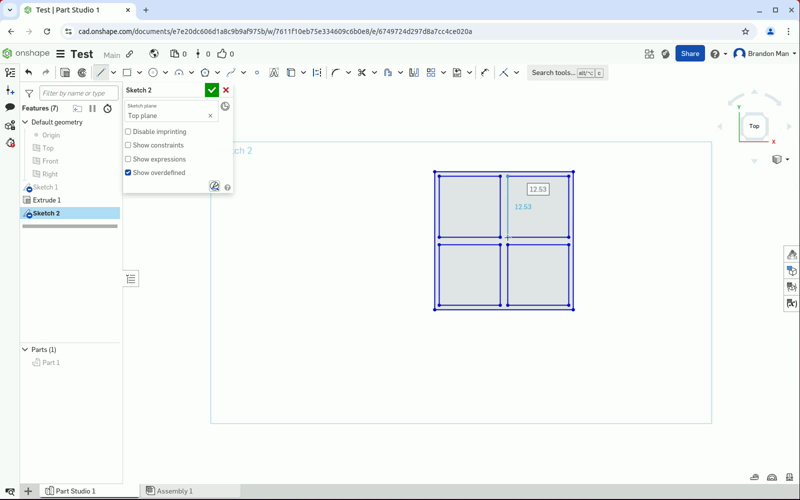
click(507, 237)
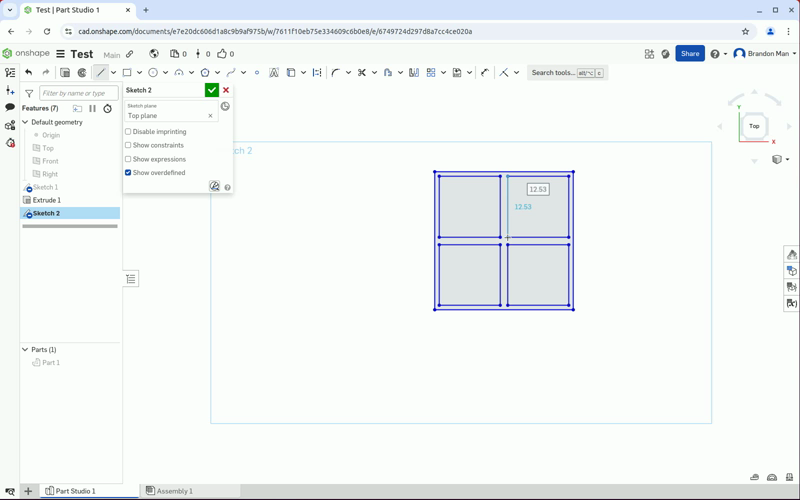
key(esc)
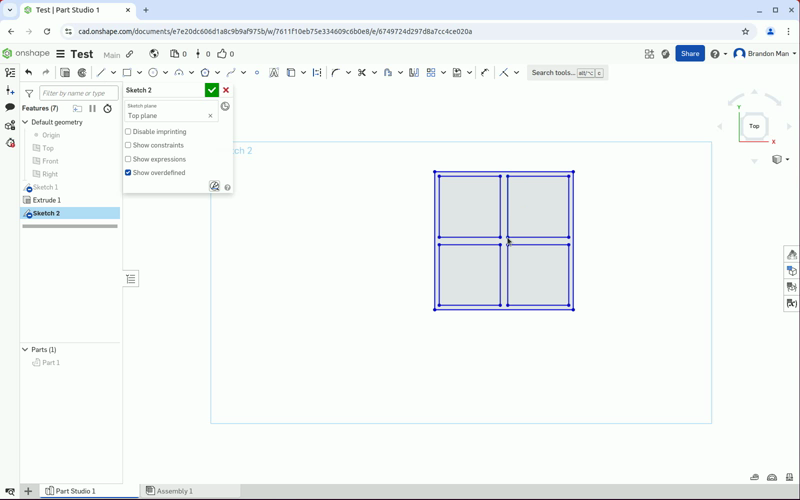
mouse_move(463, 241)
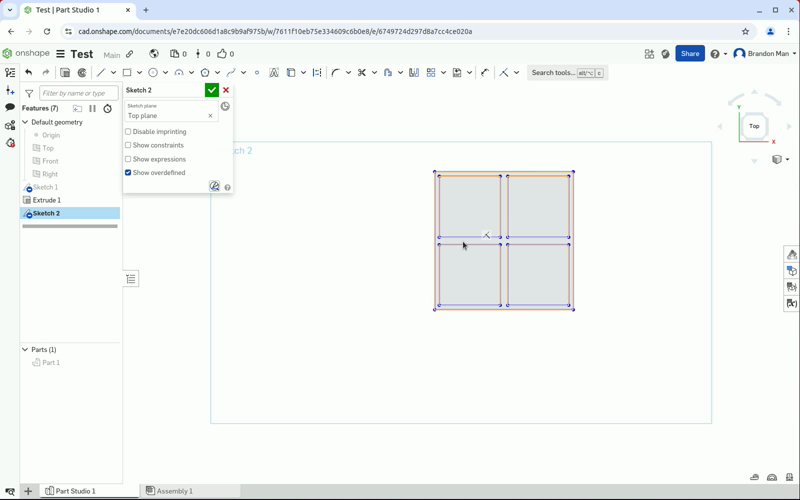
click(463, 241)
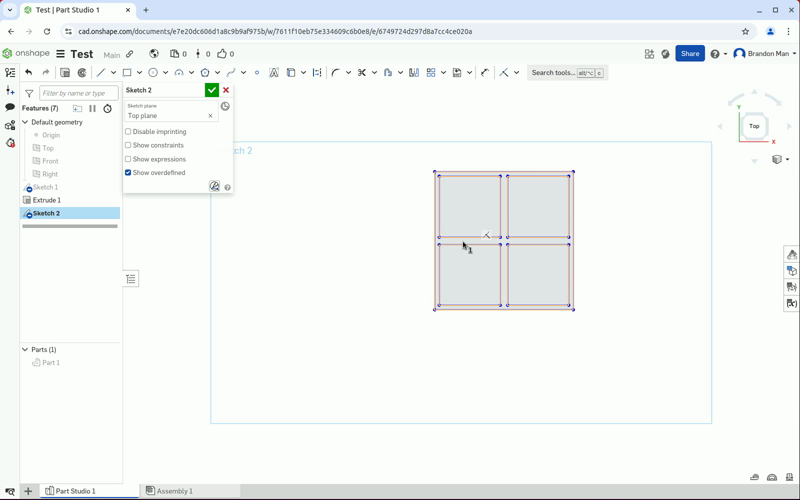
mouse_move(73, 352)
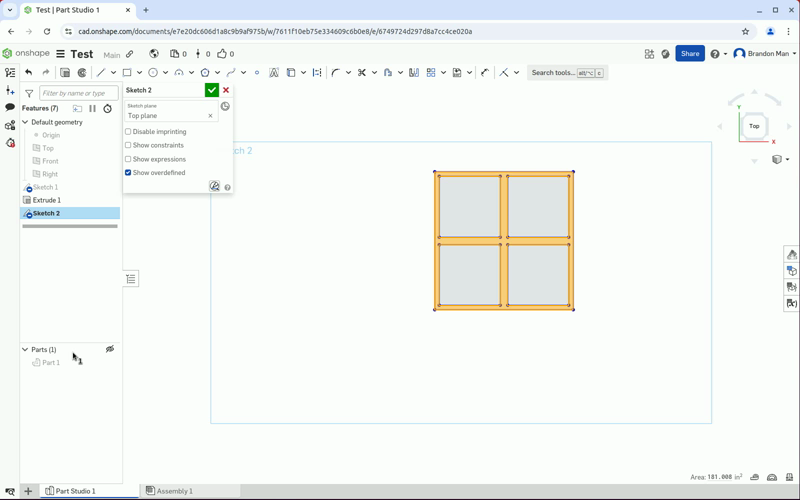
key(shift+y)
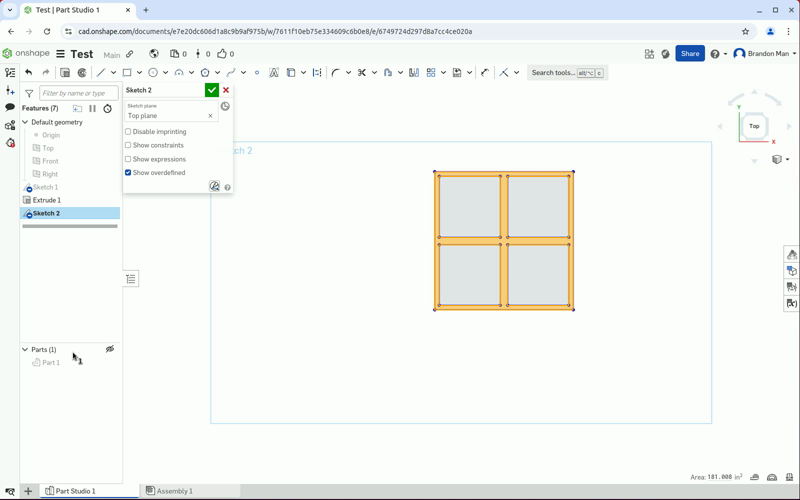
key(shift+e)
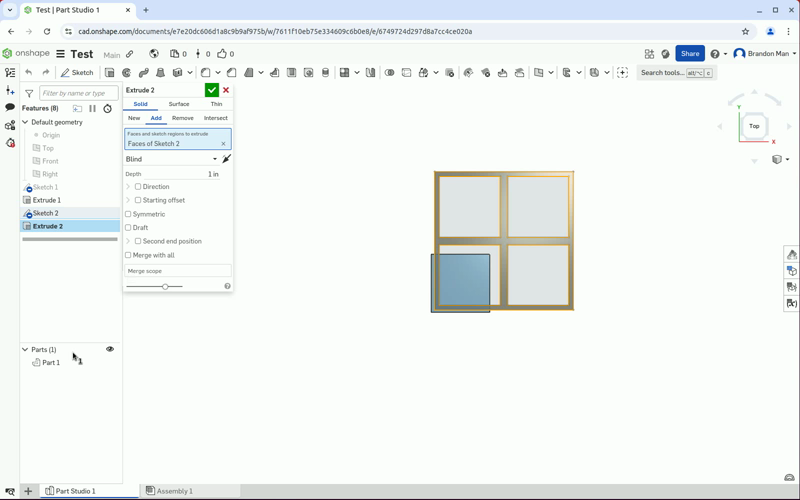
mouse_move(143, 106)
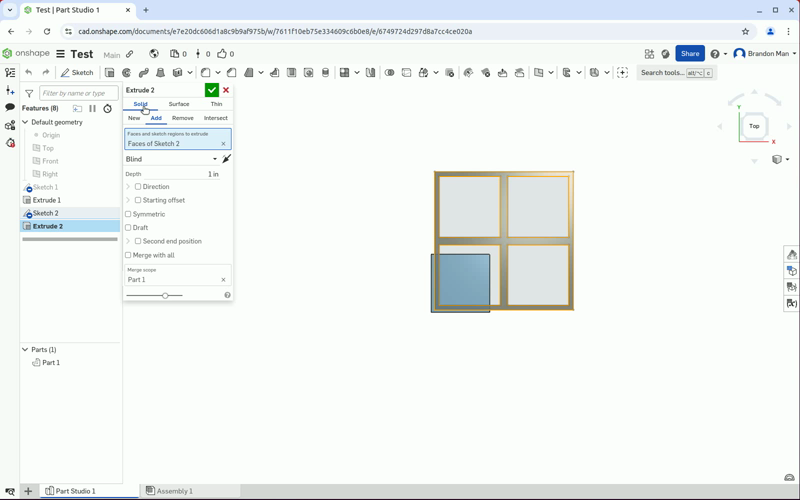
click(143, 106)
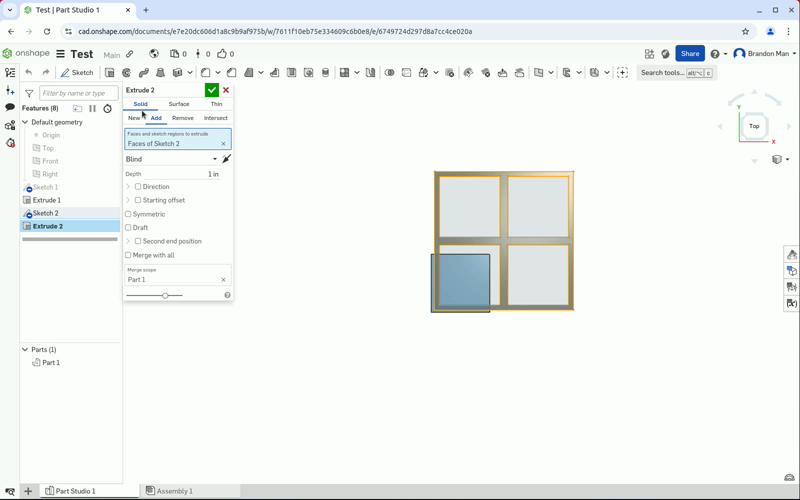
mouse_move(137, 120)
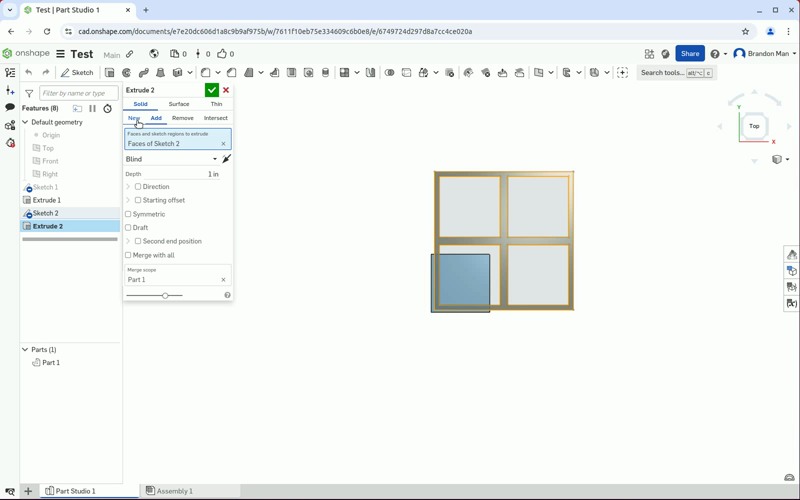
click(137, 120)
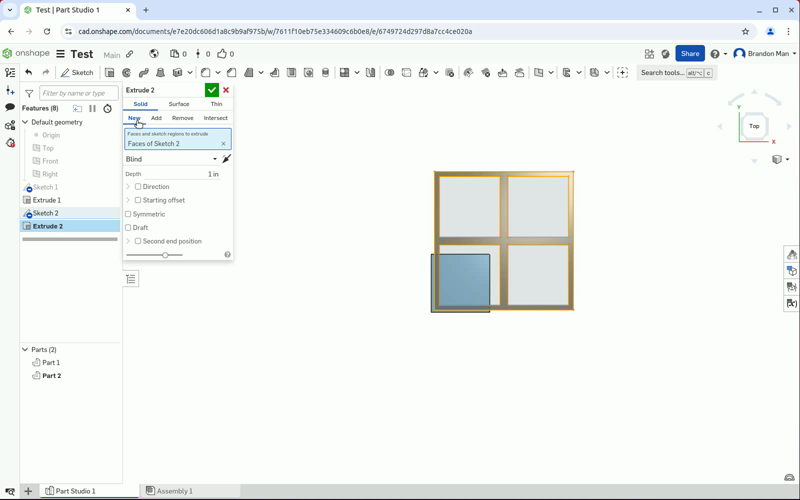
key(tab, 4)
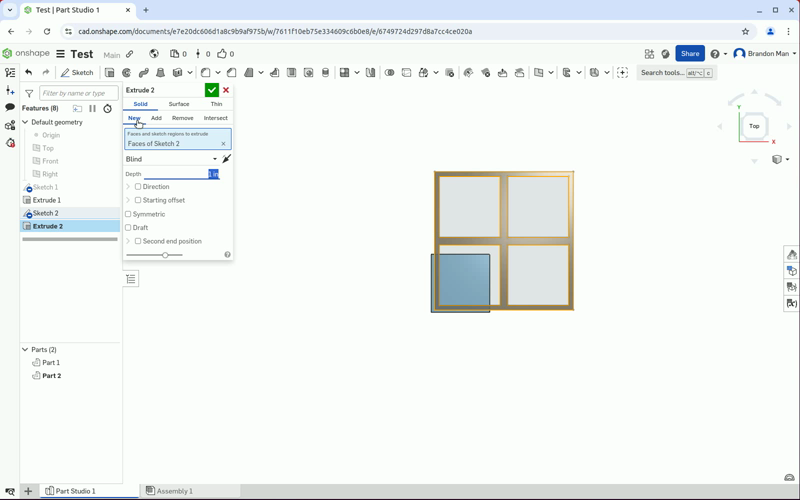
text(0.722)
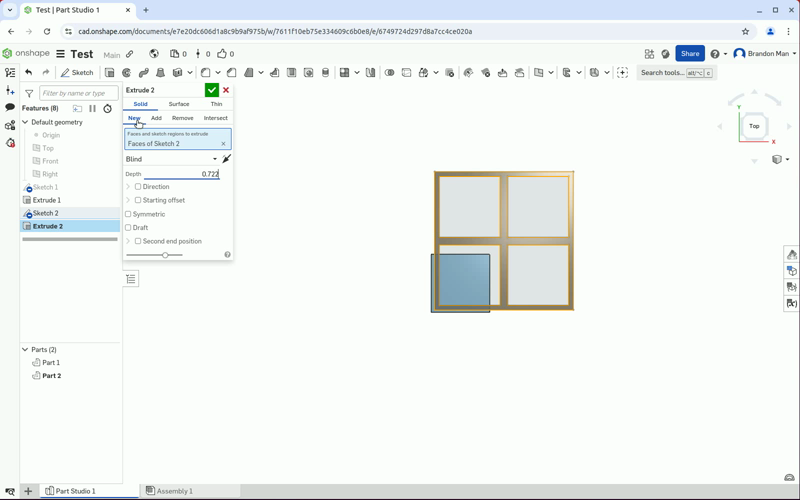
key(enter)
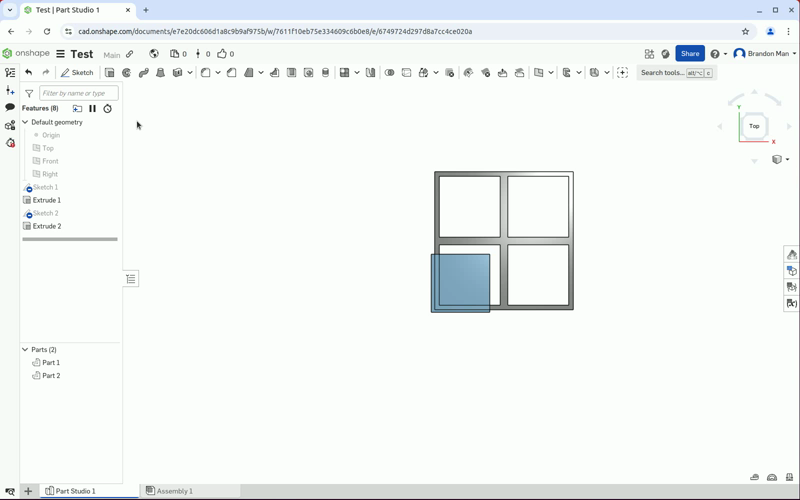
key(shift+h)
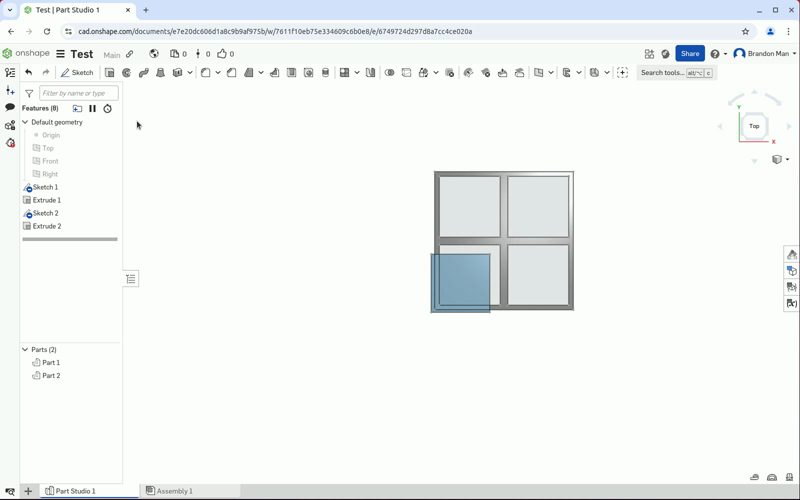
key(shift+h)
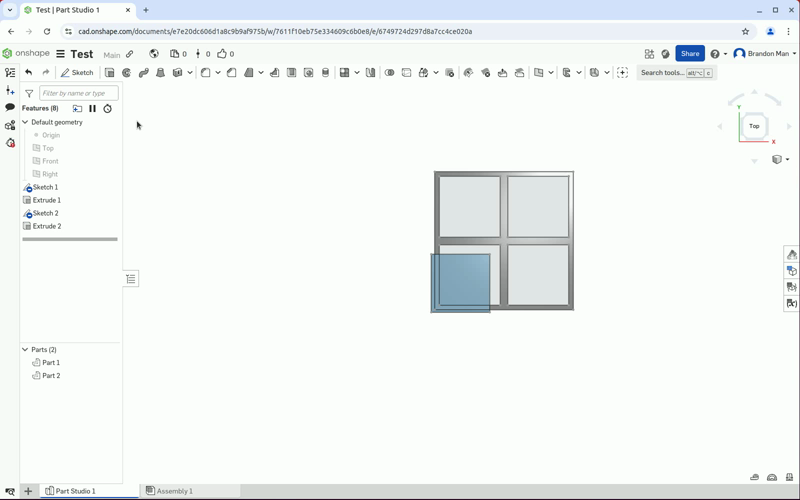
key(shift+7)
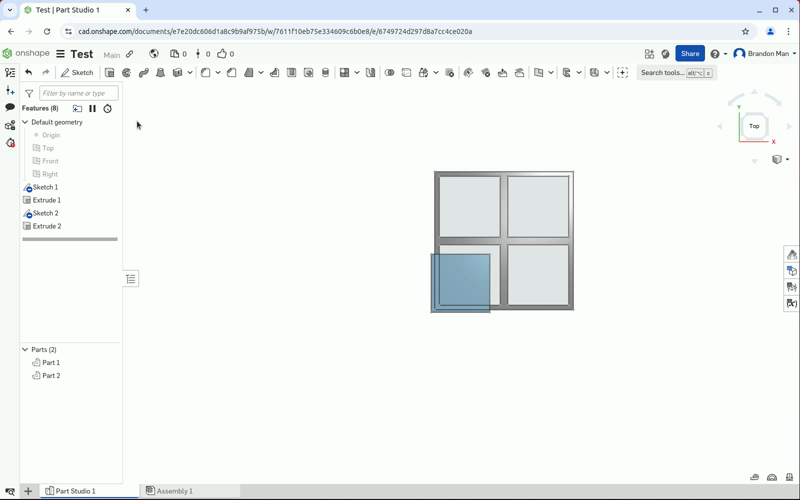
key(up, 3)
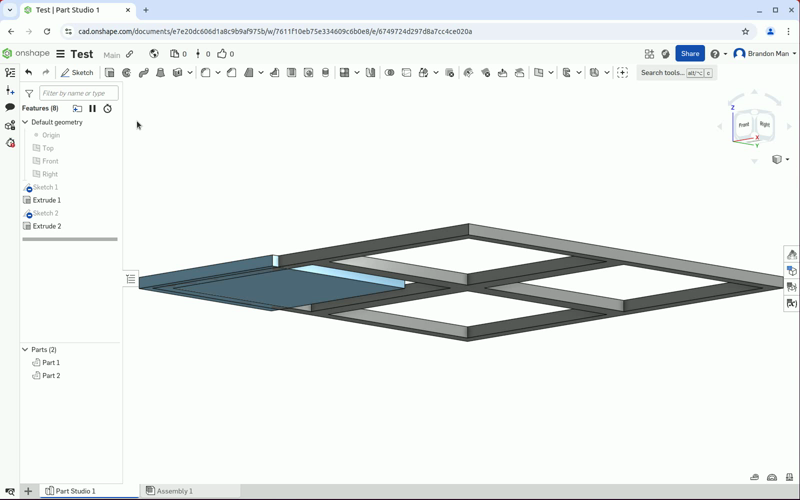
key(left, 3)
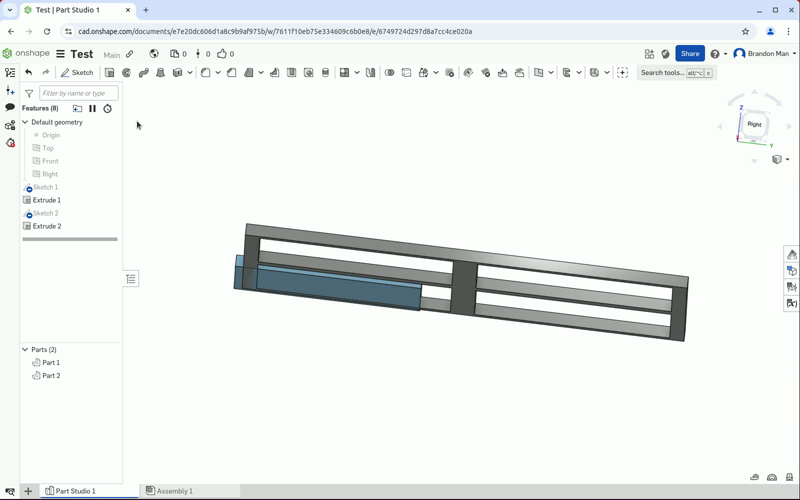
key(right, 3)
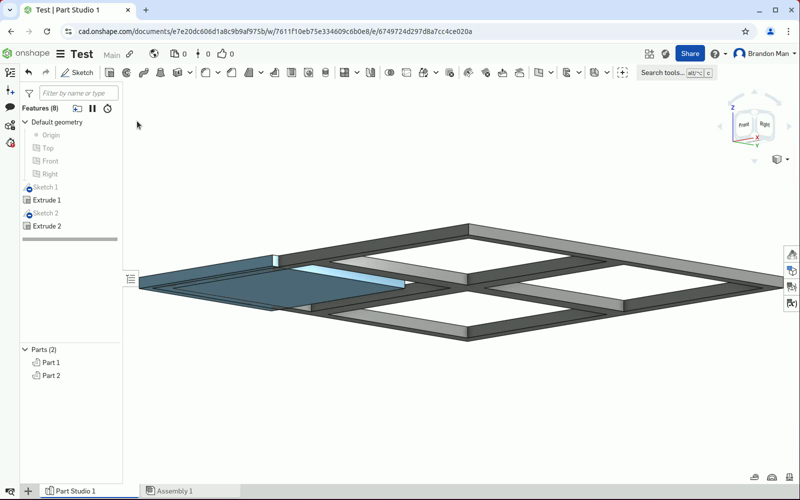
key(down, 3)
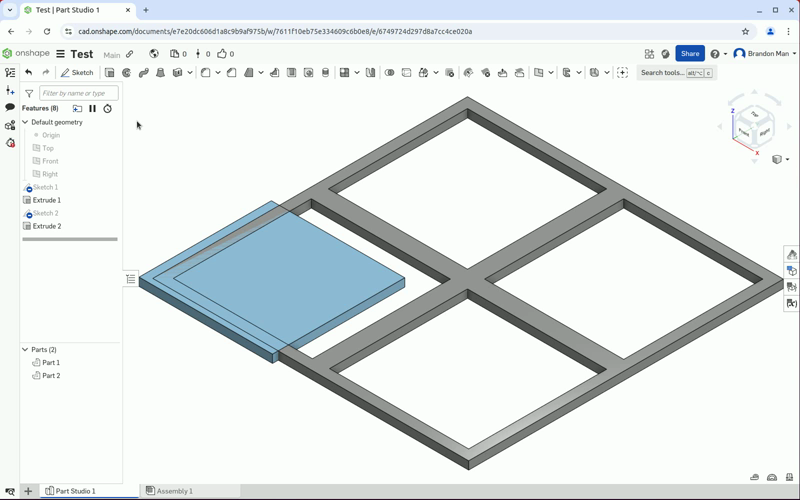
mouse_move(73, 189)
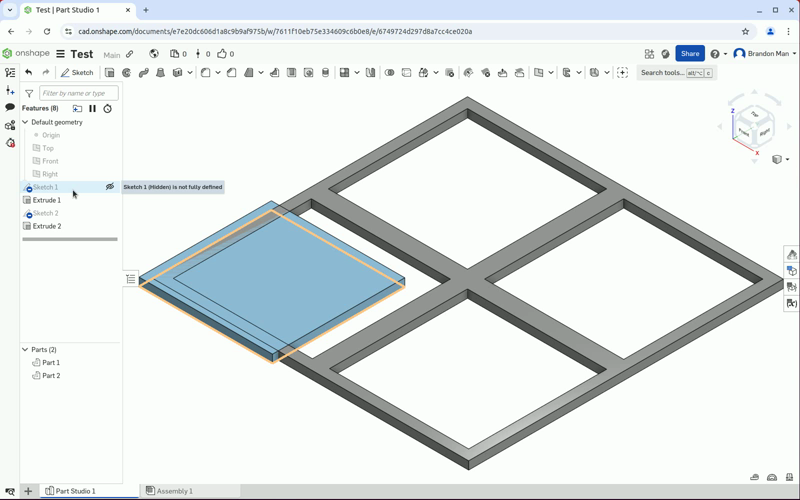
click(73, 189)